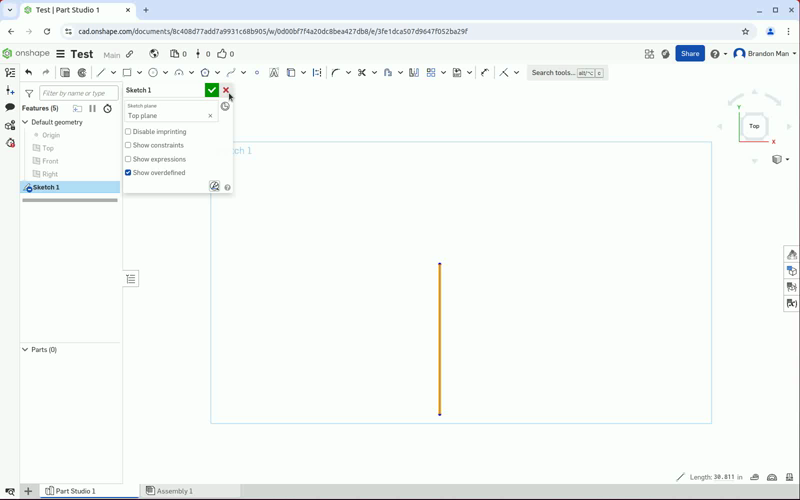
key(shift+h)
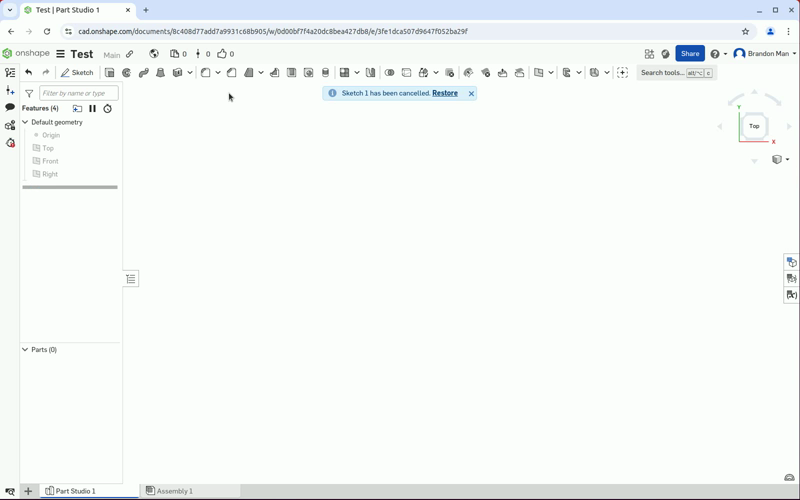
mouse_move(73, 352)
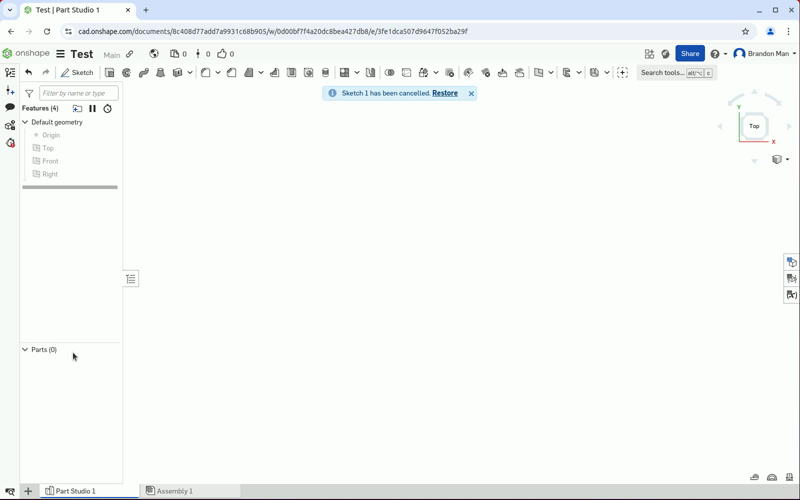
key(y)
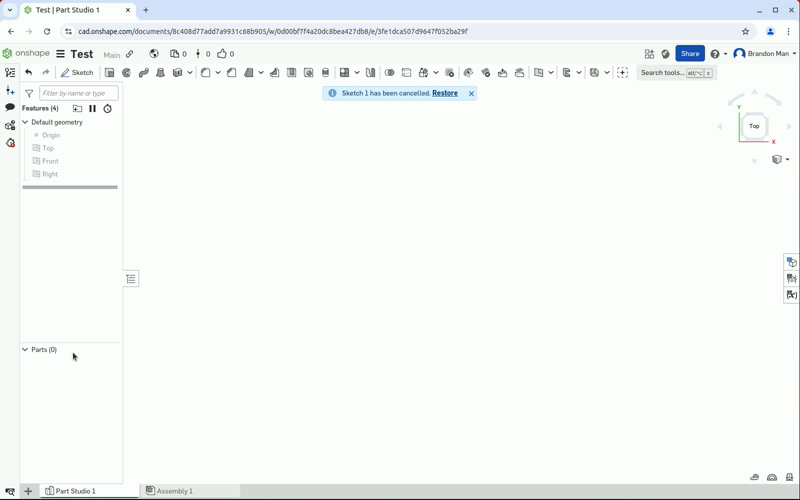
key(shift+p)
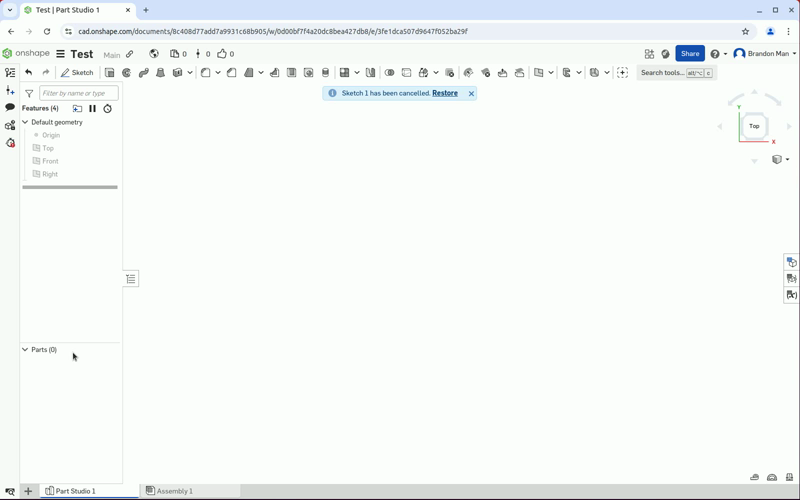
key(space)
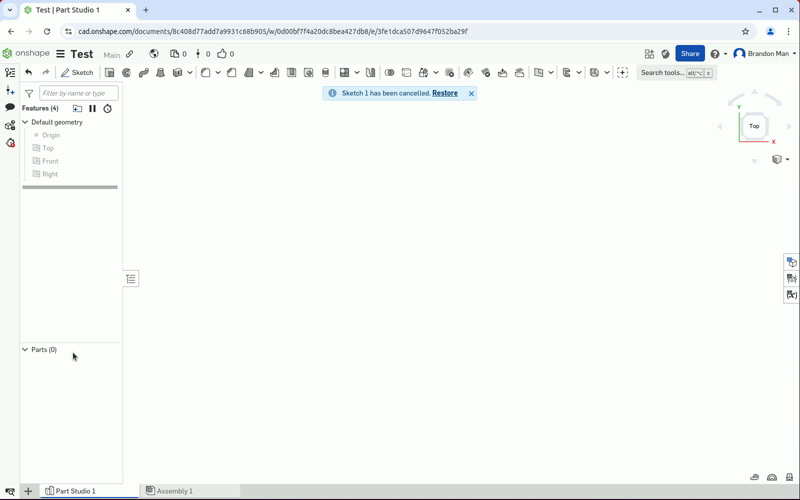
key_down(shift)
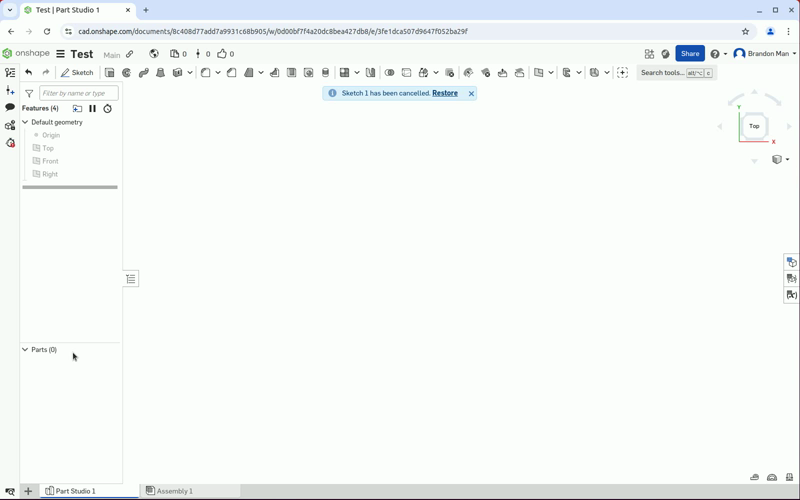
key(up)
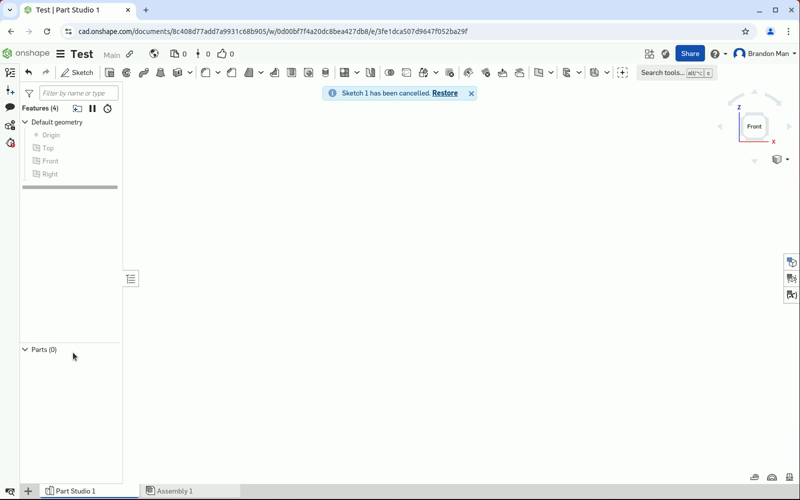
key_up(shift)
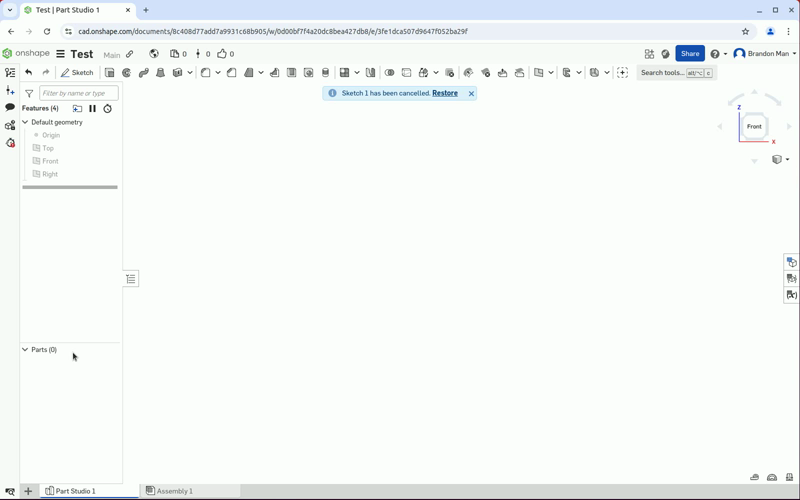
key(space)
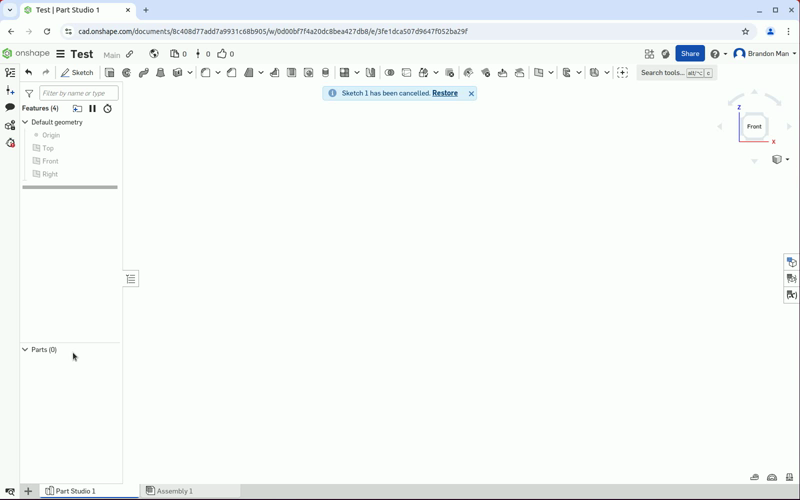
key_down(shift)
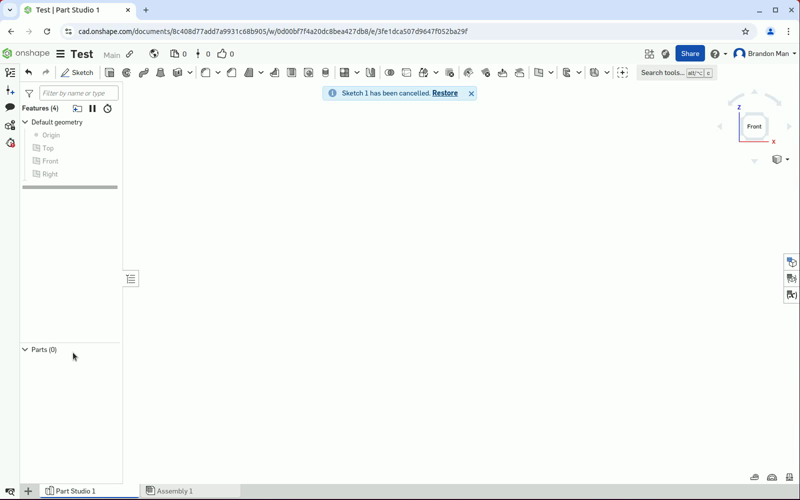
key(left)
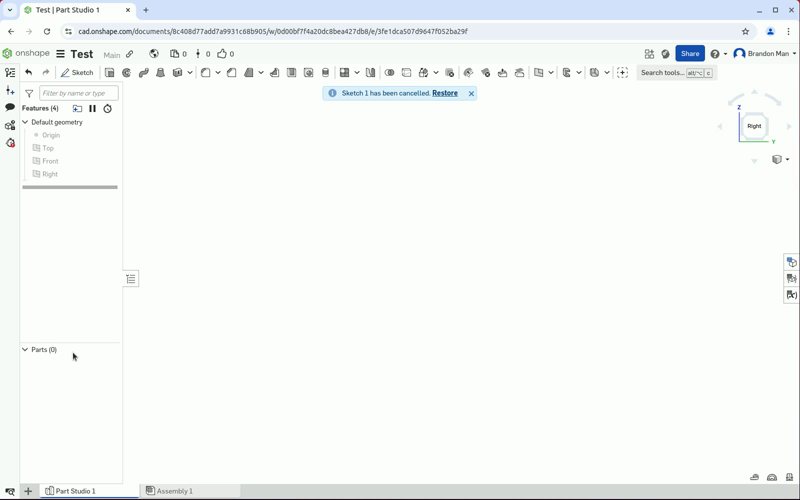
key_up(shift)
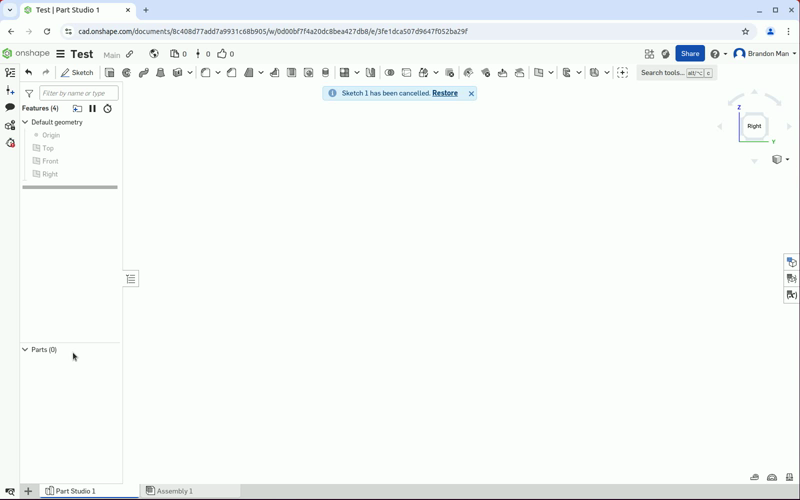
mouse_move(73, 352)
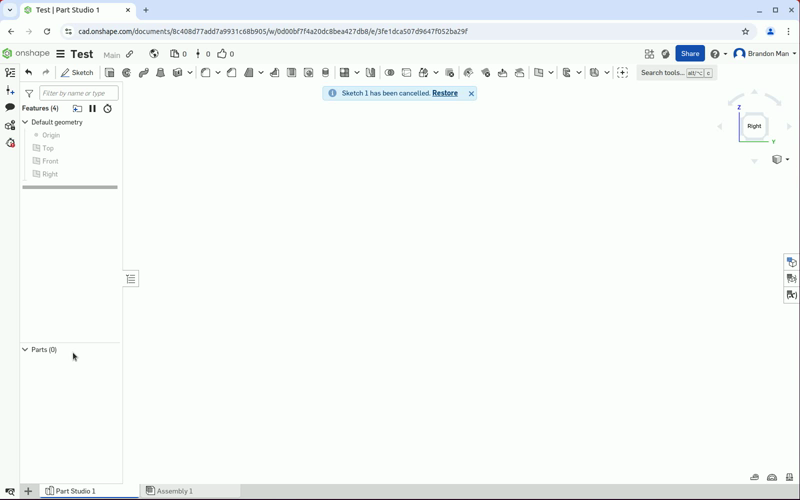
key(shift+y)
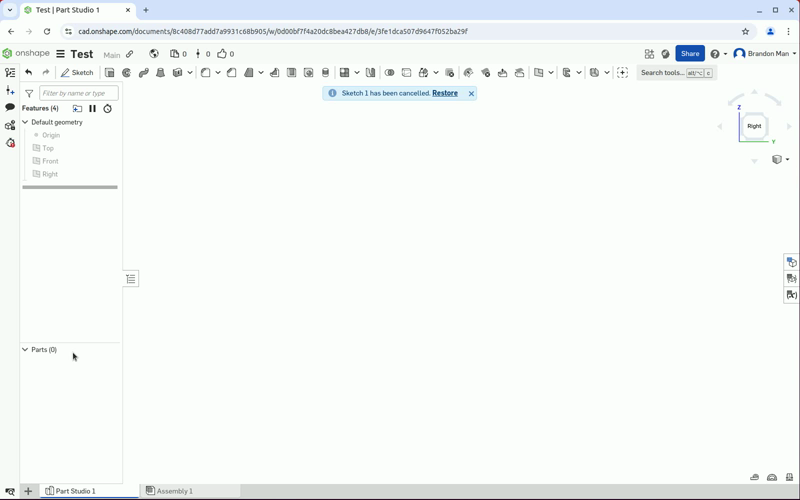
key(shift+s)
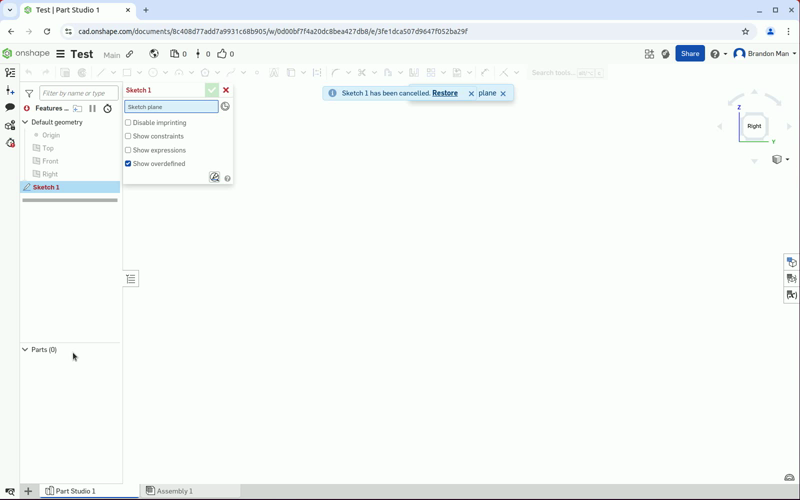
mouse_move(73, 176)
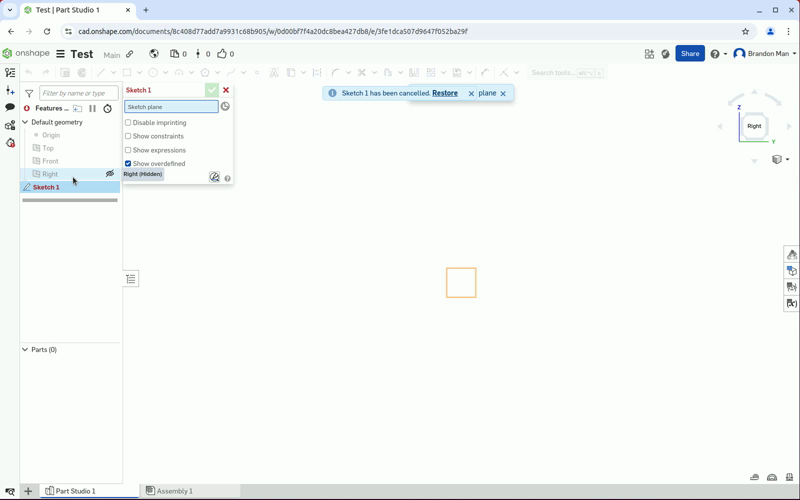
click(73, 176)
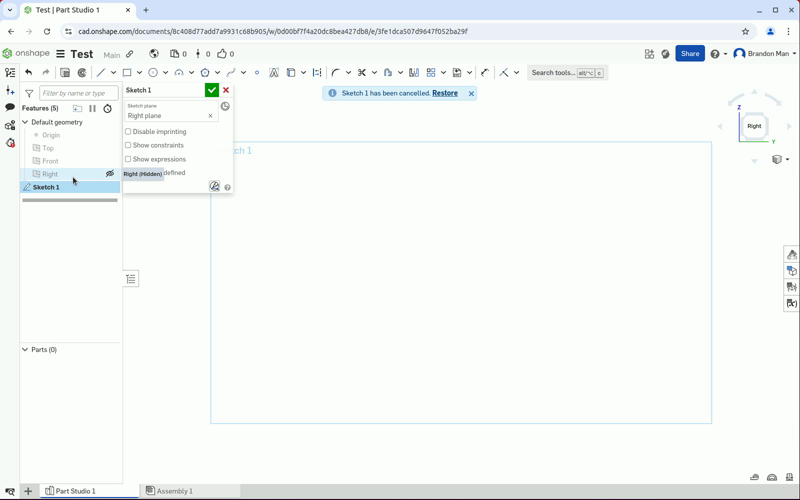
mouse_move(73, 352)
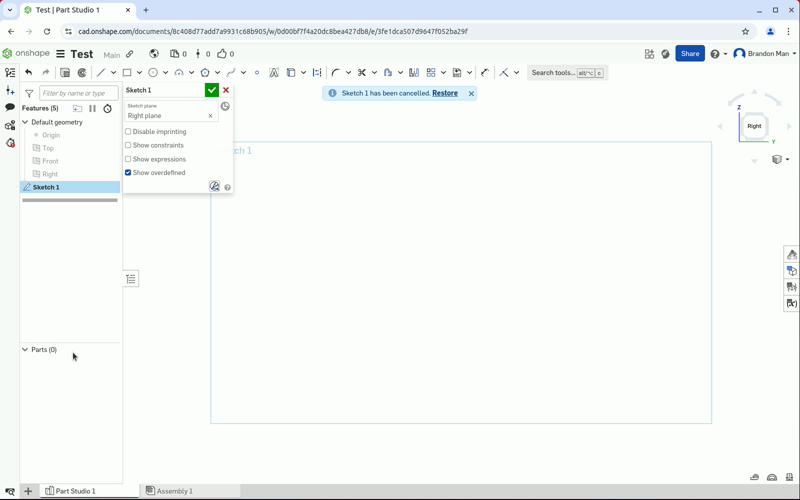
key(y)
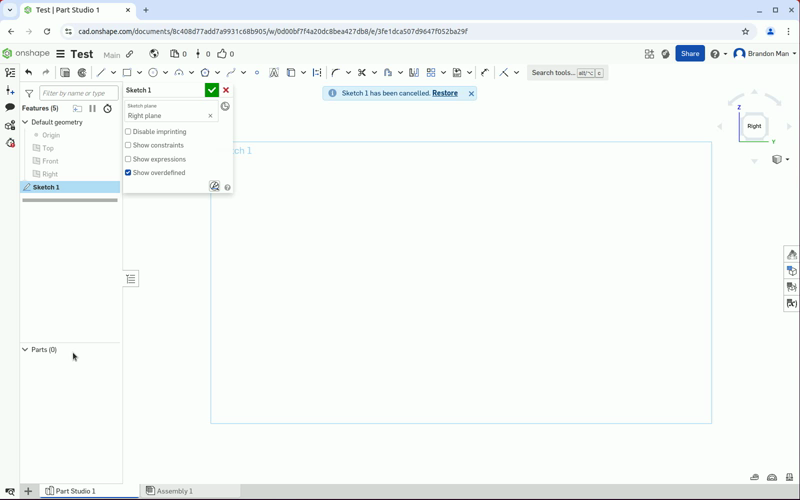
key(c)
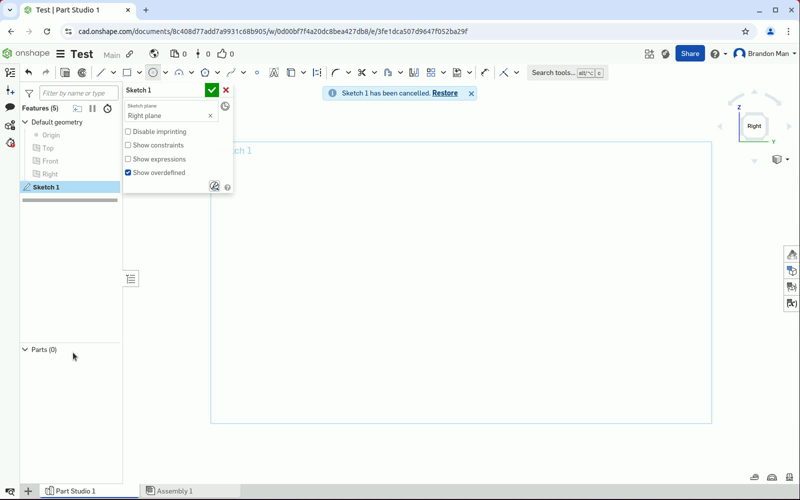
key_down(shift)
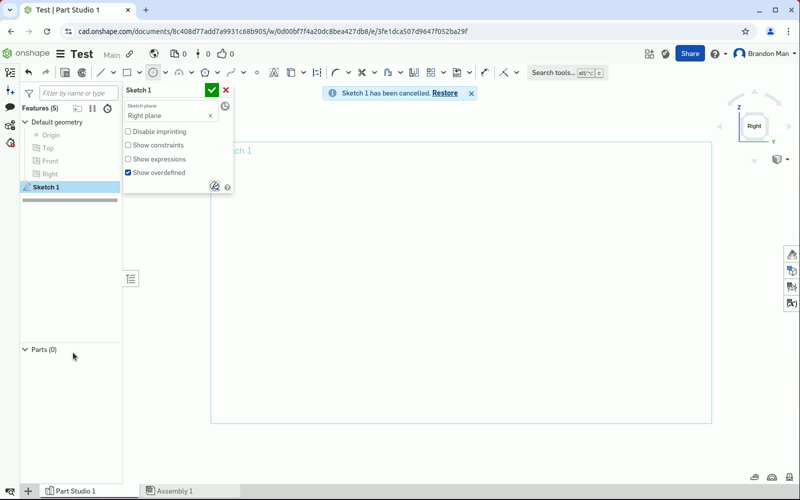
mouse_move(461, 282)
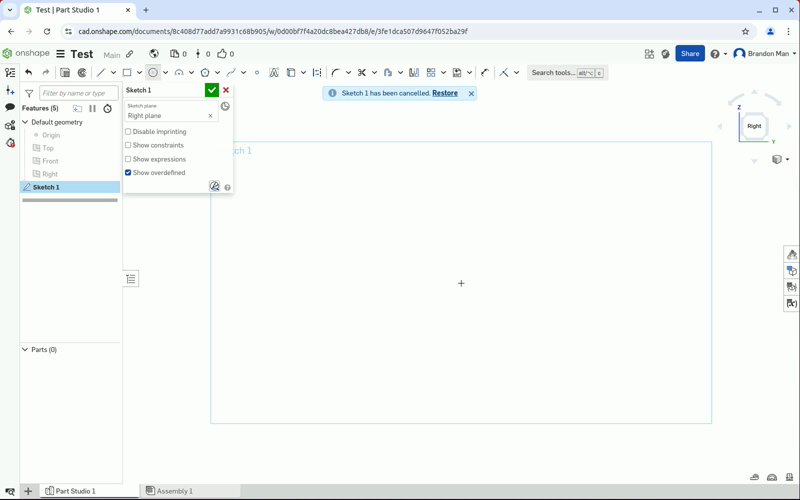
click(461, 282)
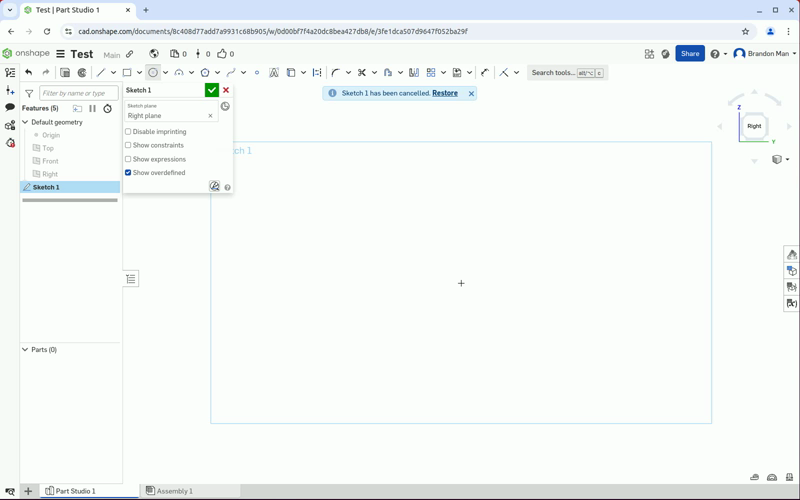
key_up(shift)
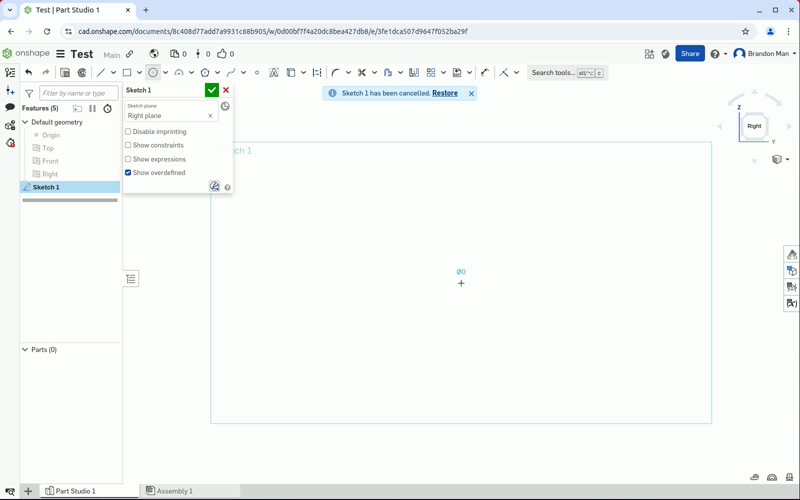
mouse_move(507, 282)
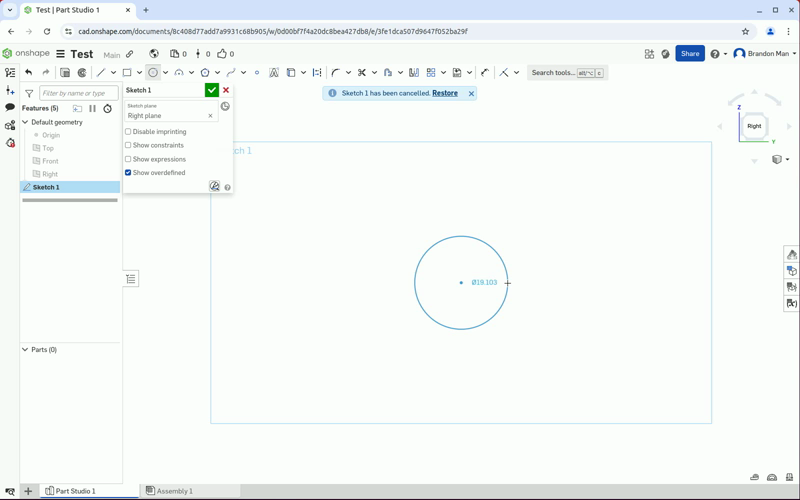
click(507, 282)
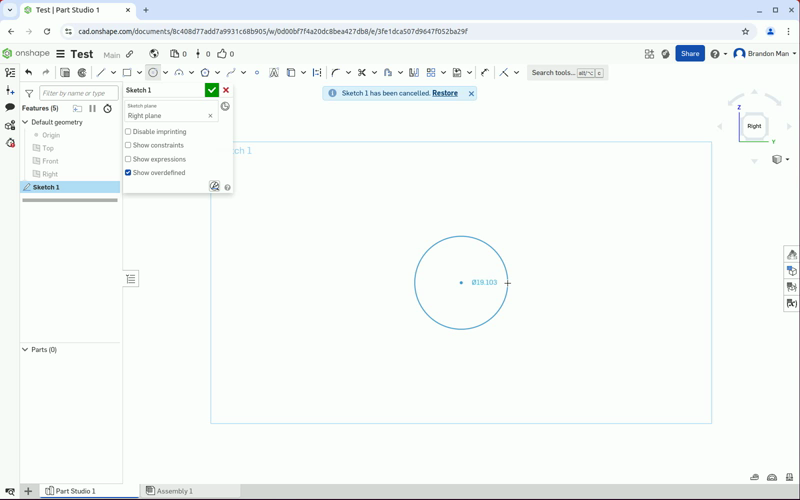
key(esc)
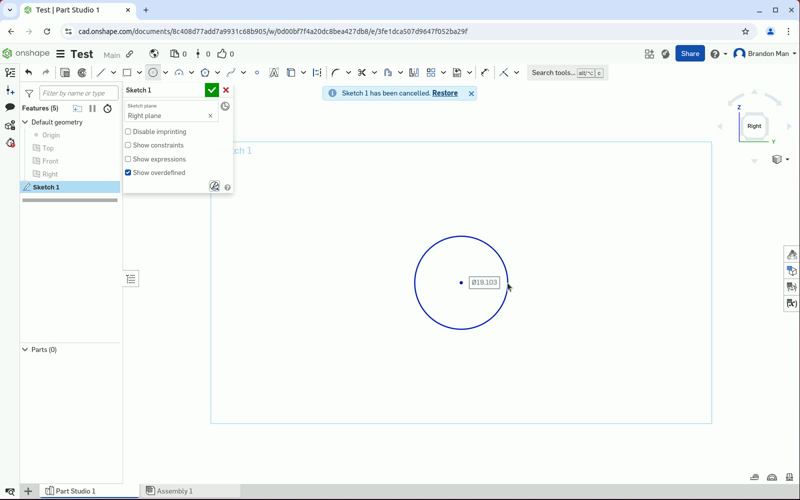
mouse_move(485, 284)
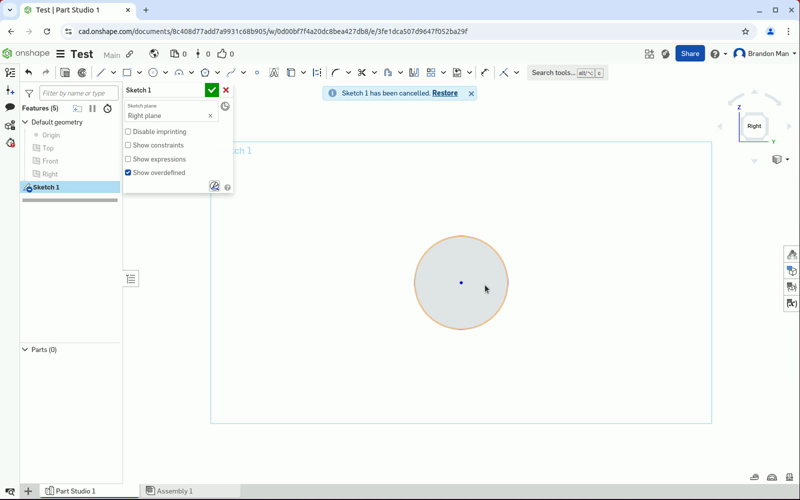
click(485, 284)
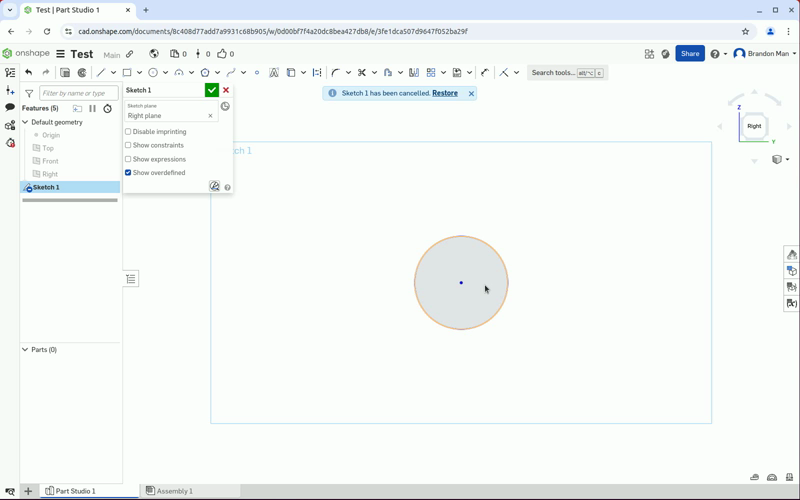
mouse_move(73, 352)
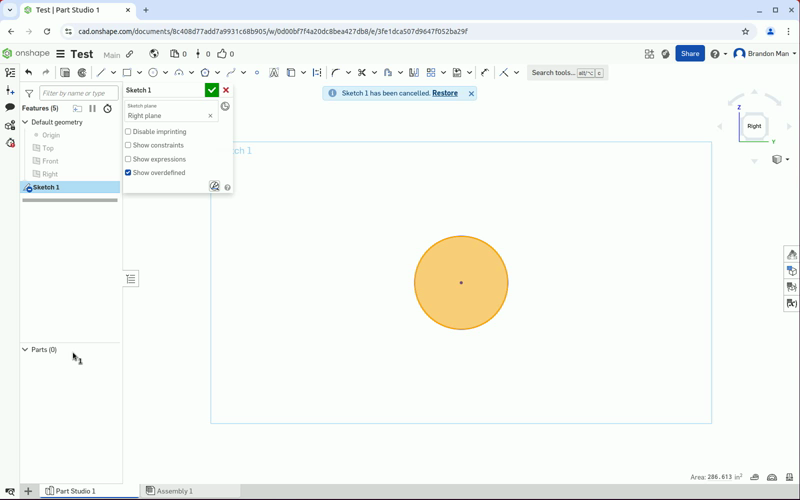
key(shift+y)
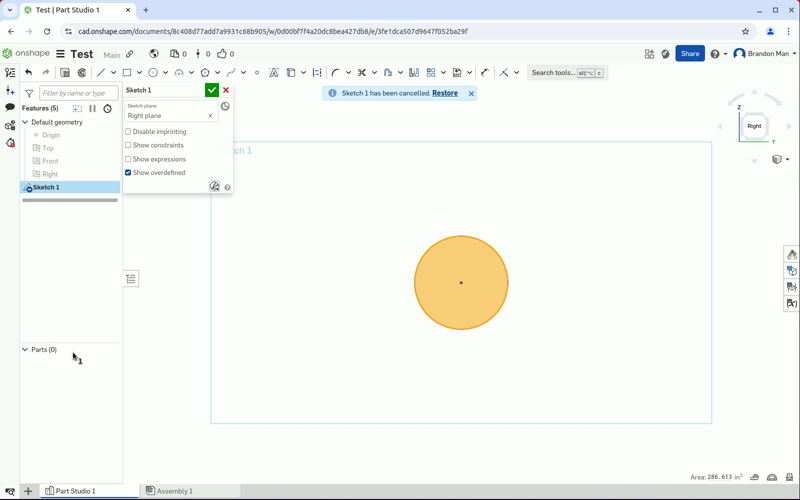
key(shift+e)
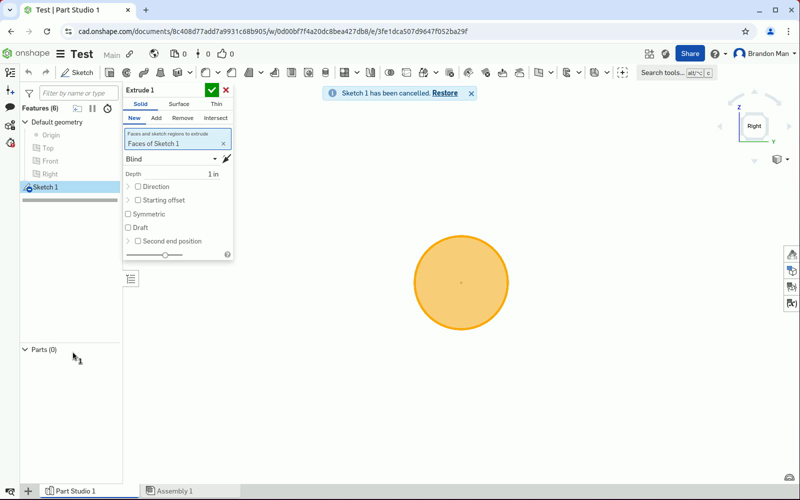
mouse_move(143, 106)
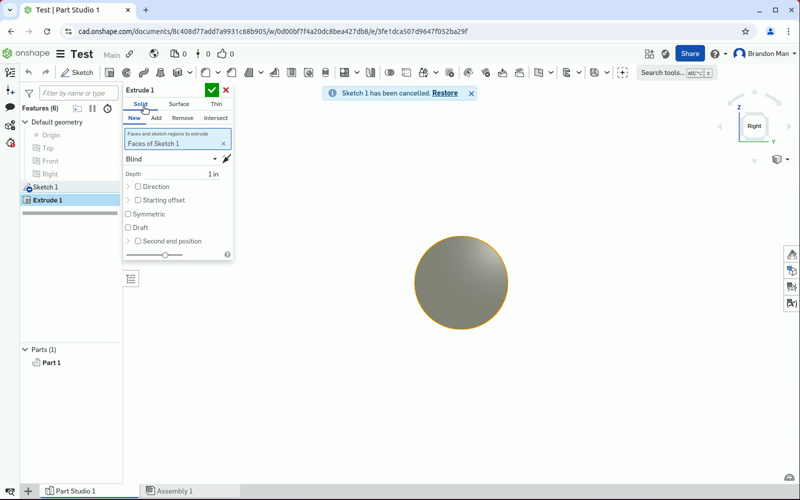
click(143, 106)
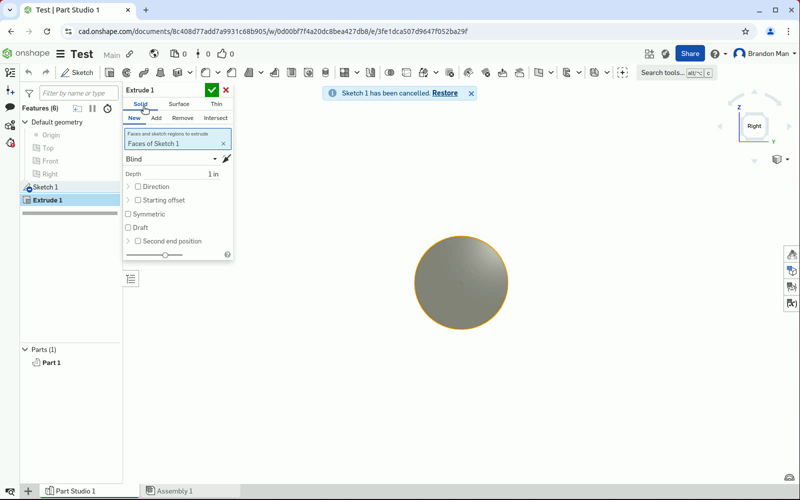
mouse_move(137, 120)
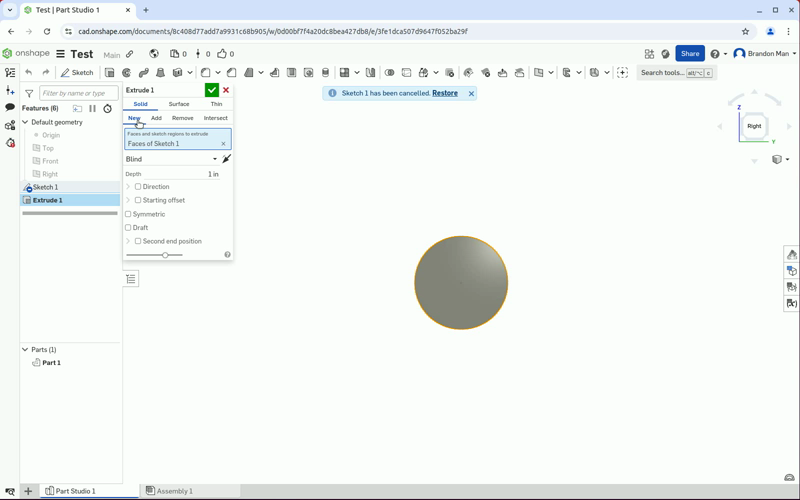
click(137, 120)
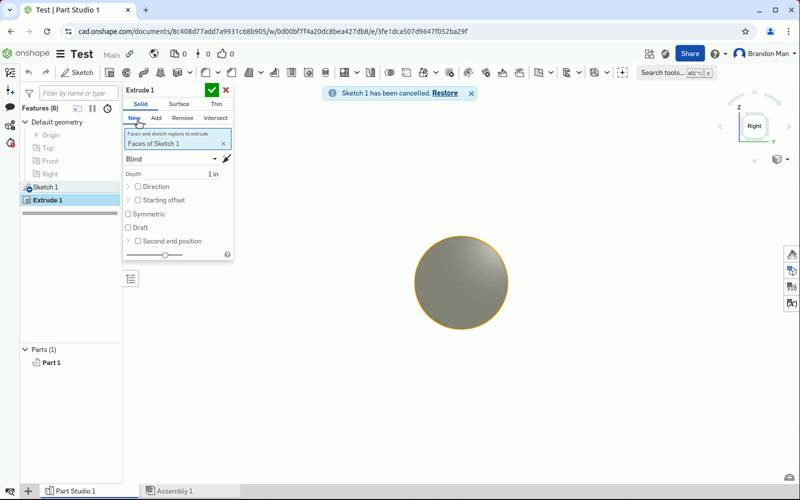
key(tab, 4)
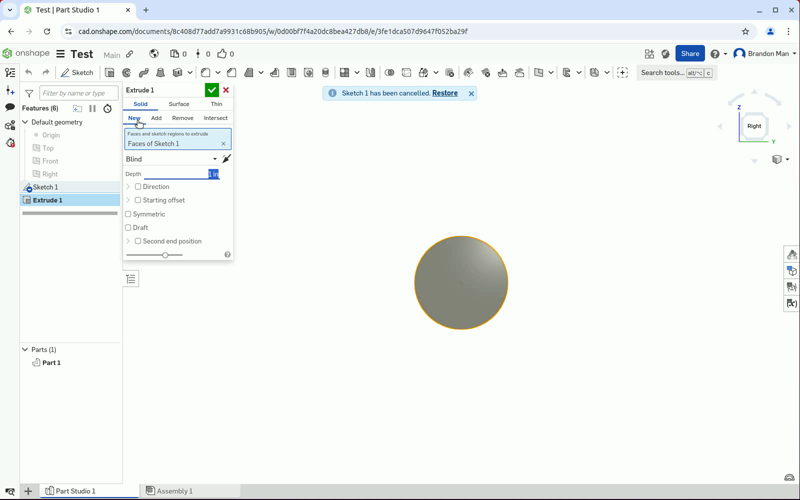
text(27.442)
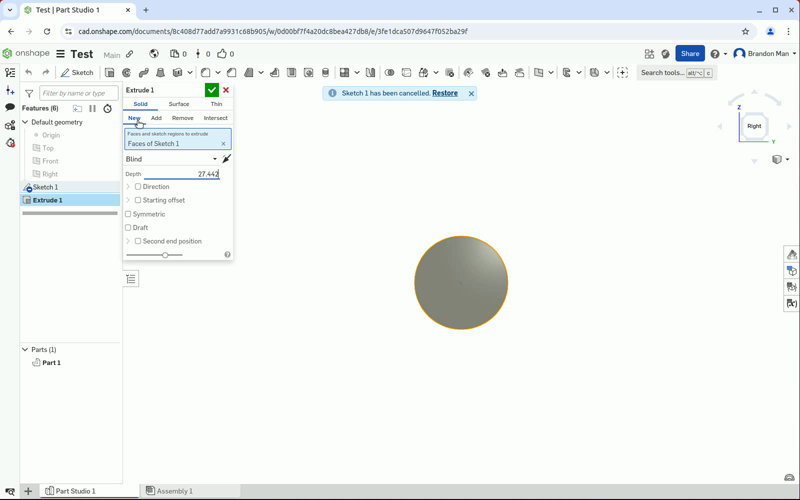
key(tab, 3)
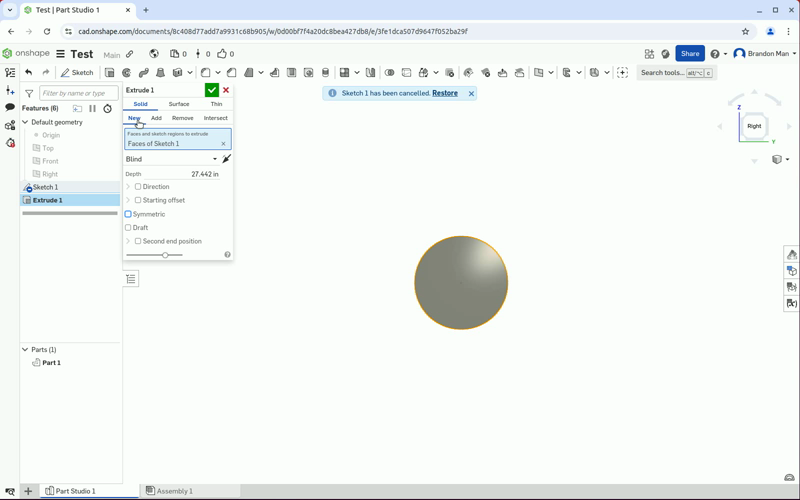
key(space)
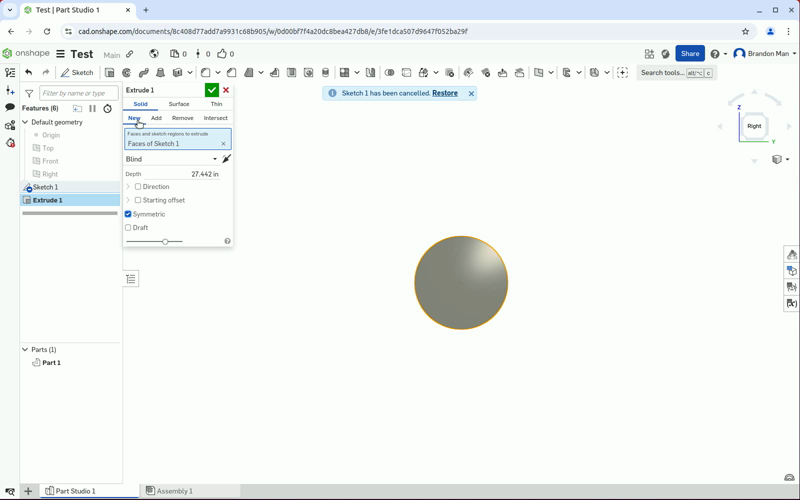
key(enter)
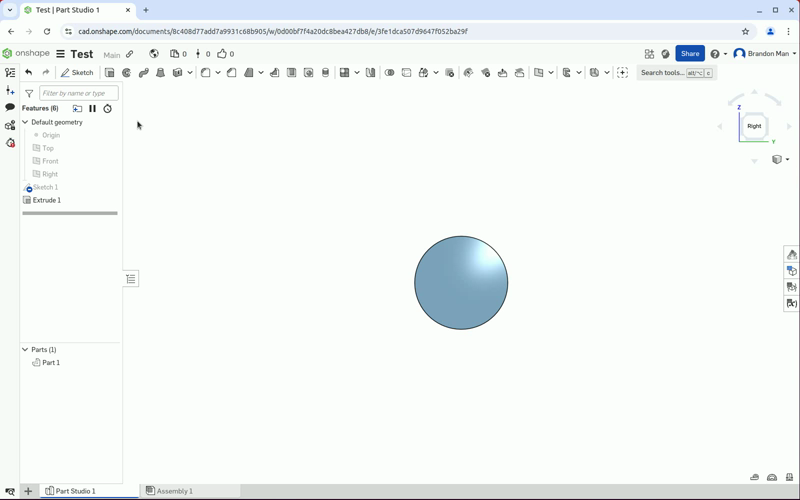
key(shift+h)
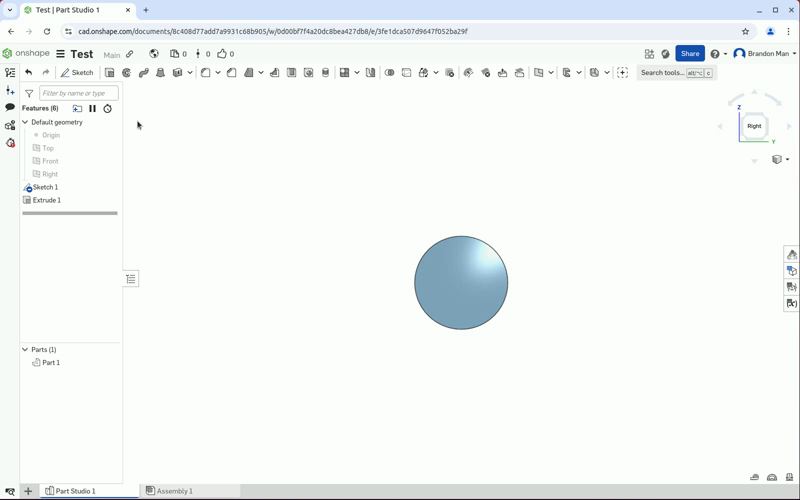
key(shift+h)
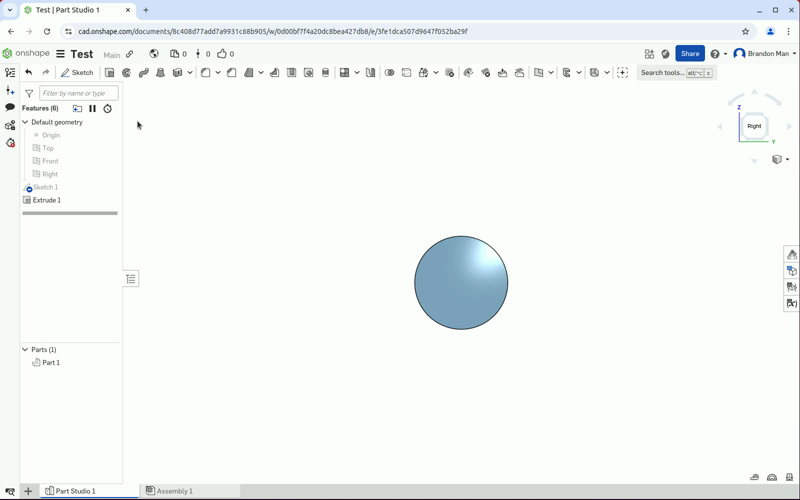
mouse_move(73, 189)
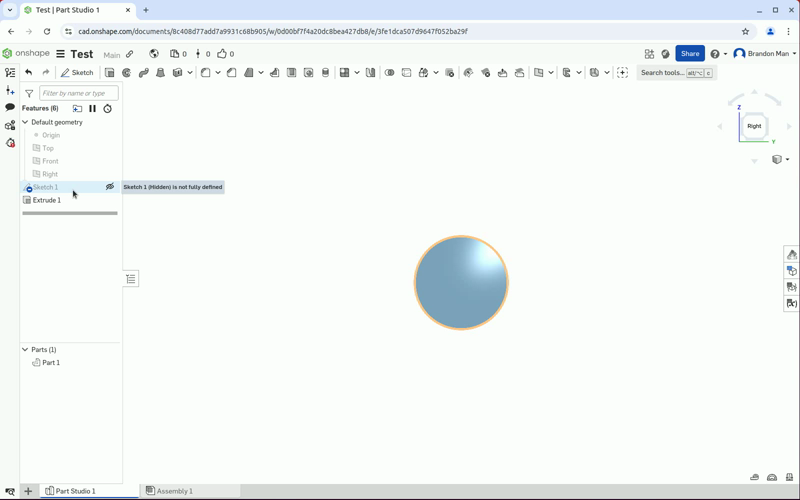
click(73, 189)
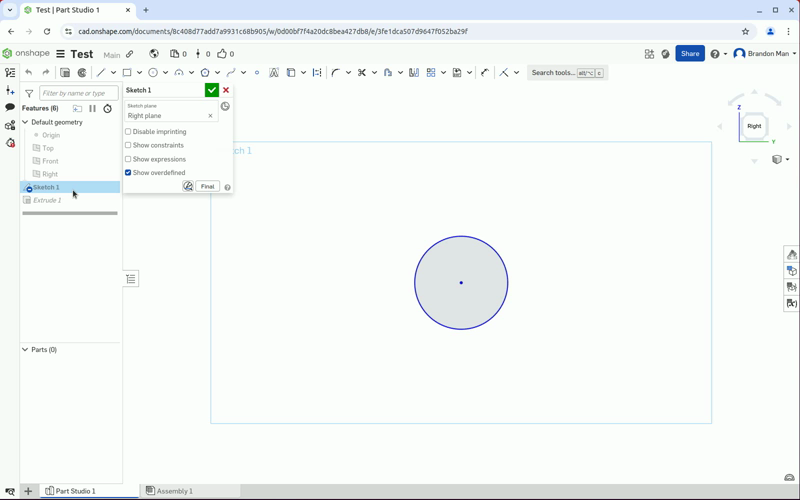
mouse_move(229, 92)
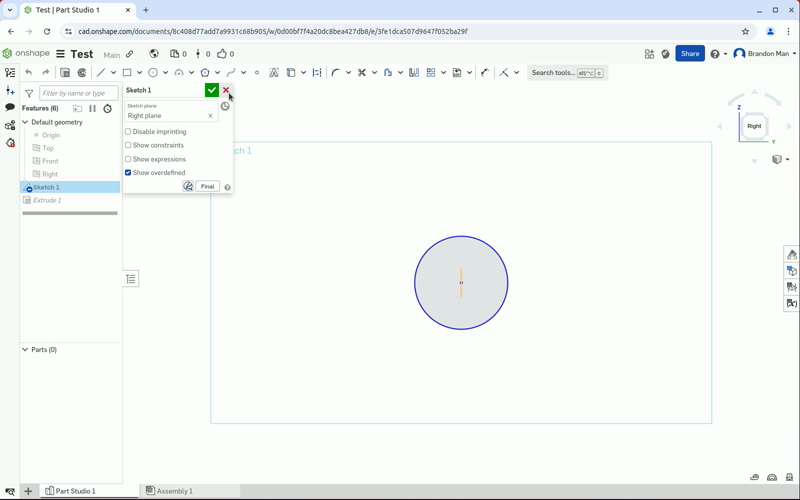
click(229, 92)
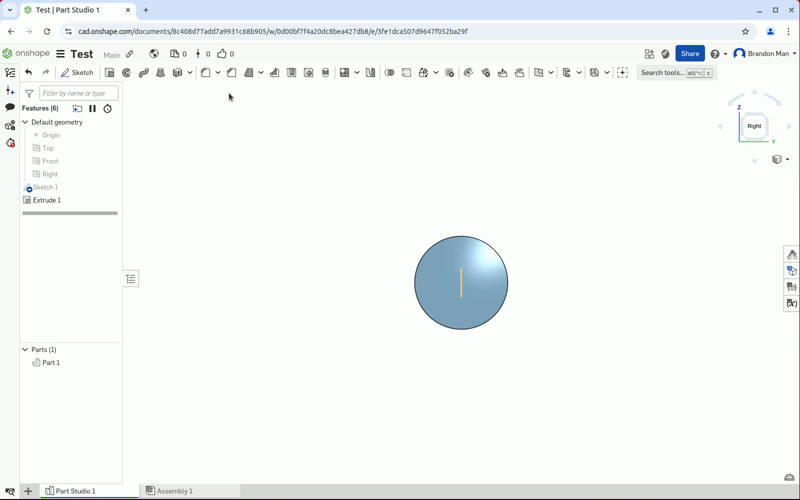
mouse_move(541, 75)
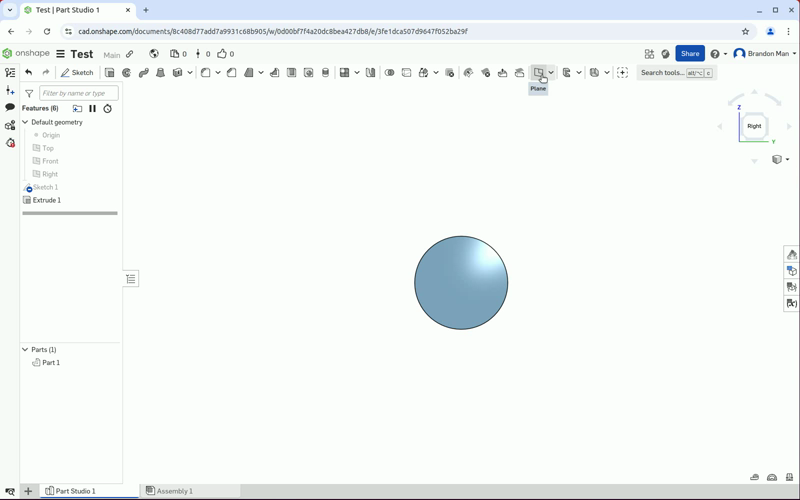
click(541, 75)
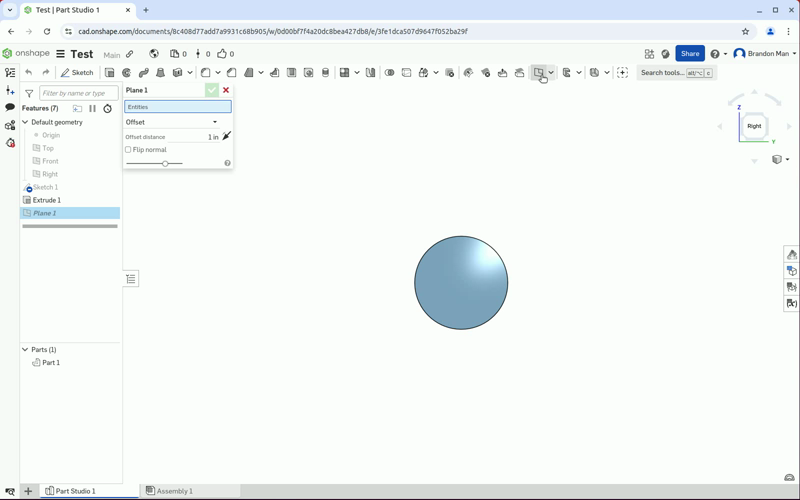
mouse_move(73, 176)
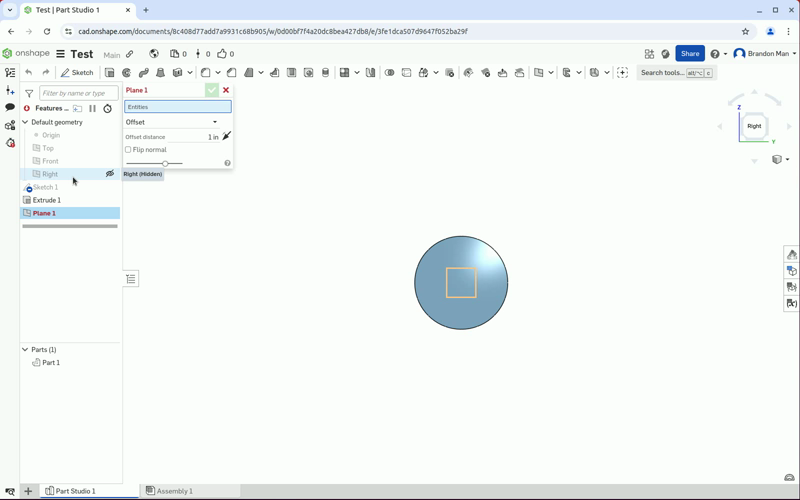
click(73, 176)
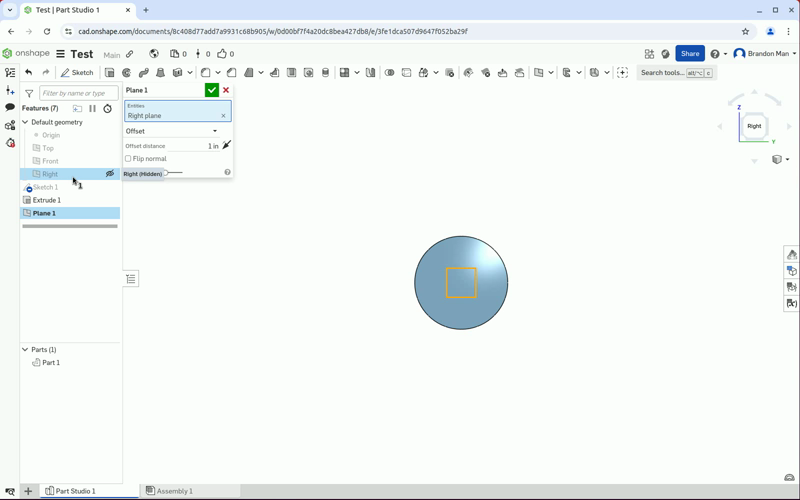
key(tab, 2)
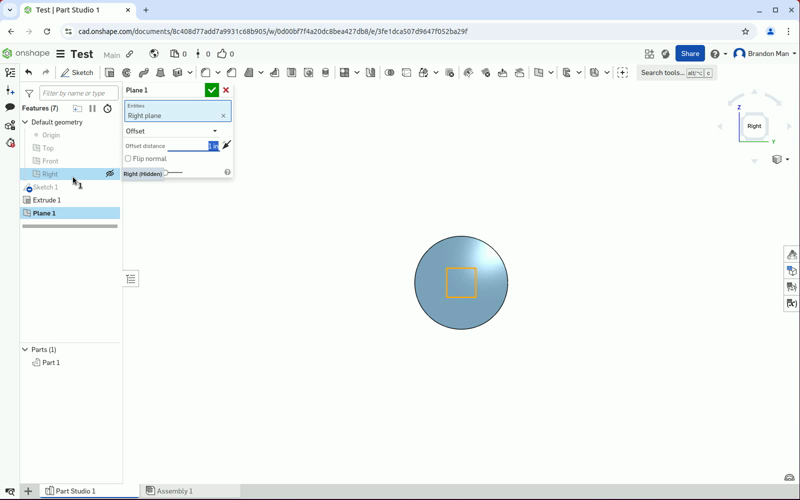
text(13.711)
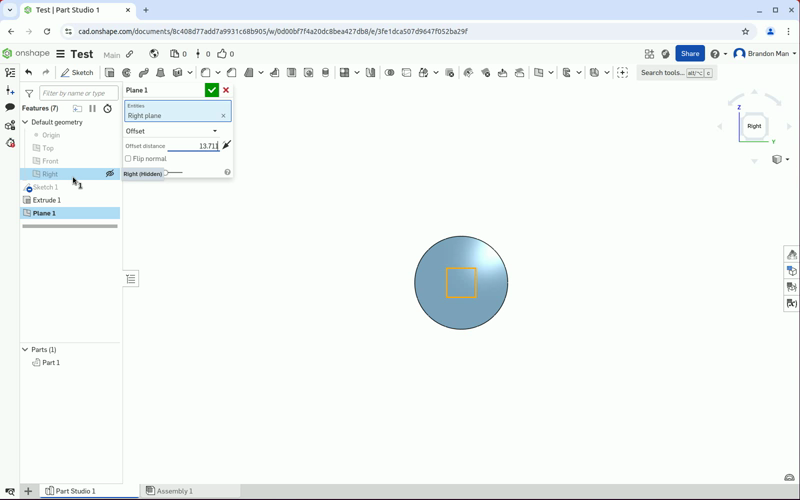
key(enter, 2)
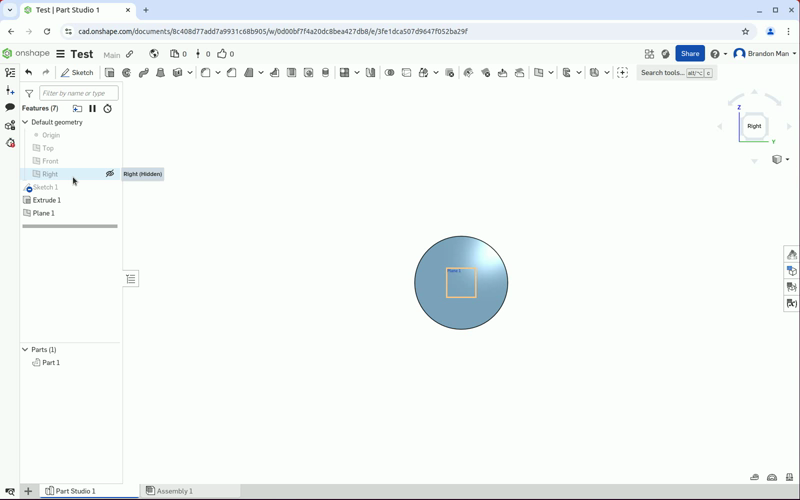
key(shift+s)
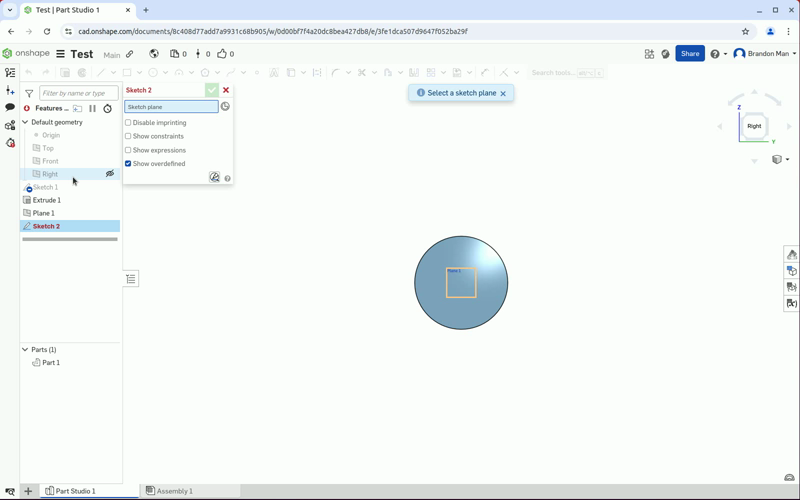
mouse_move(73, 215)
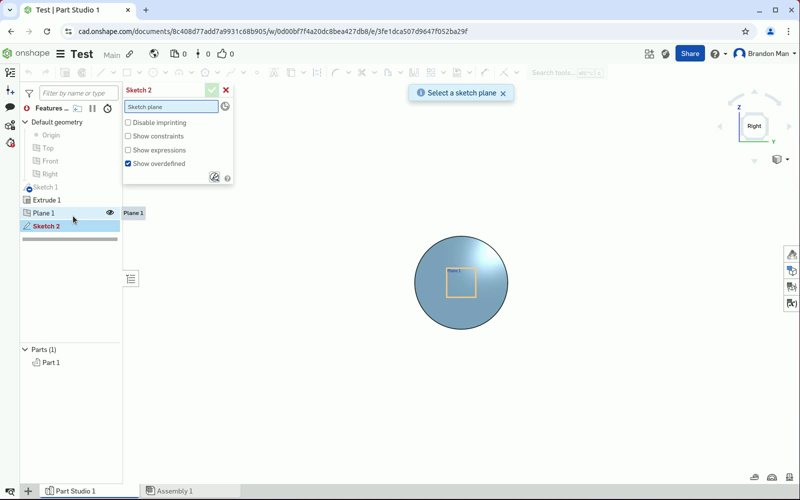
click(73, 215)
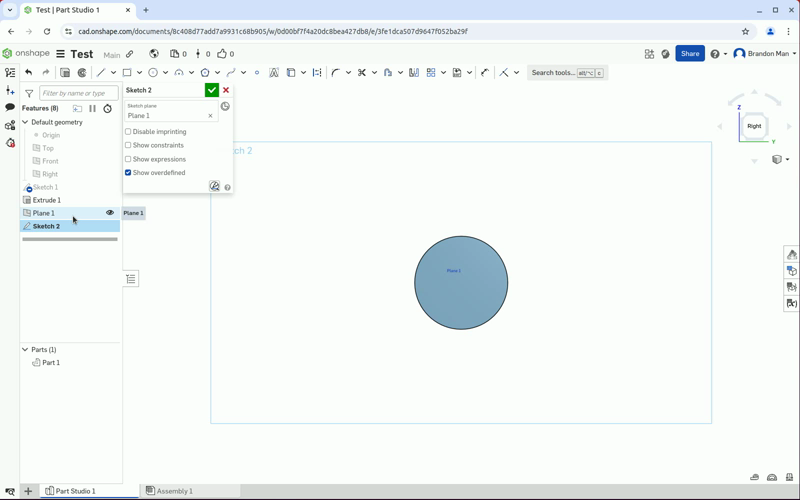
mouse_move(73, 352)
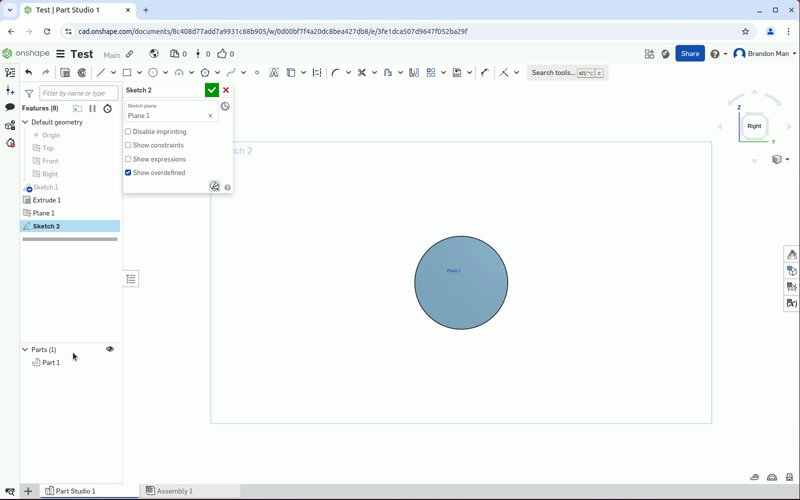
key(y)
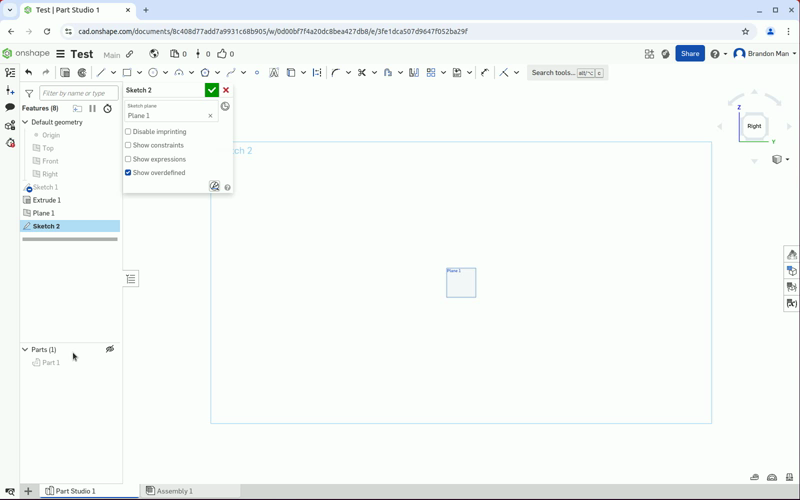
key(c)
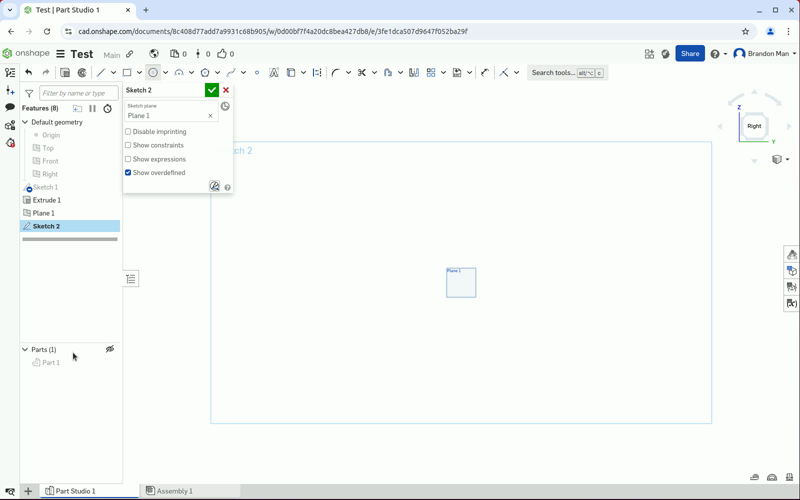
key_down(shift)
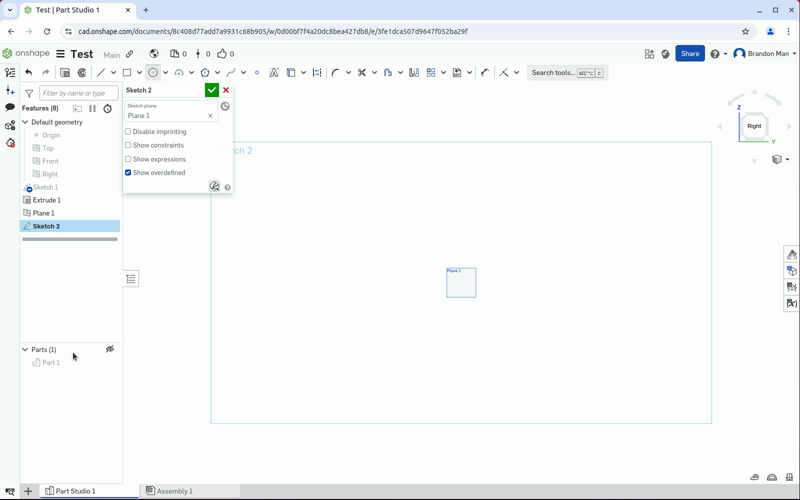
mouse_move(461, 282)
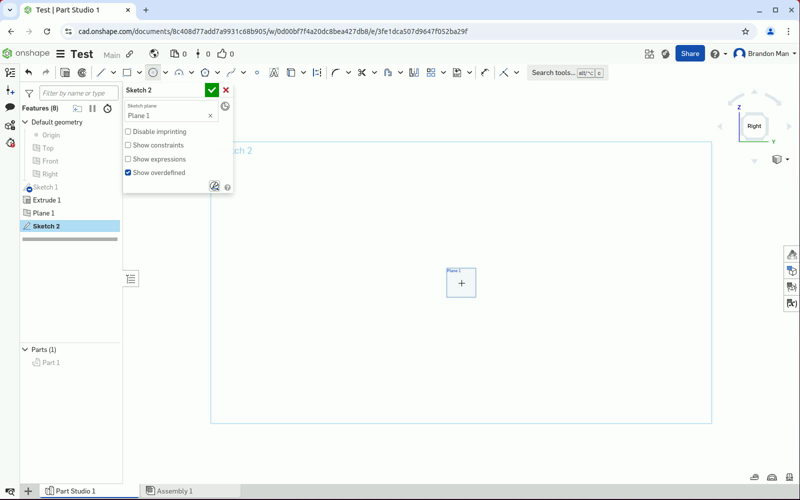
click(461, 282)
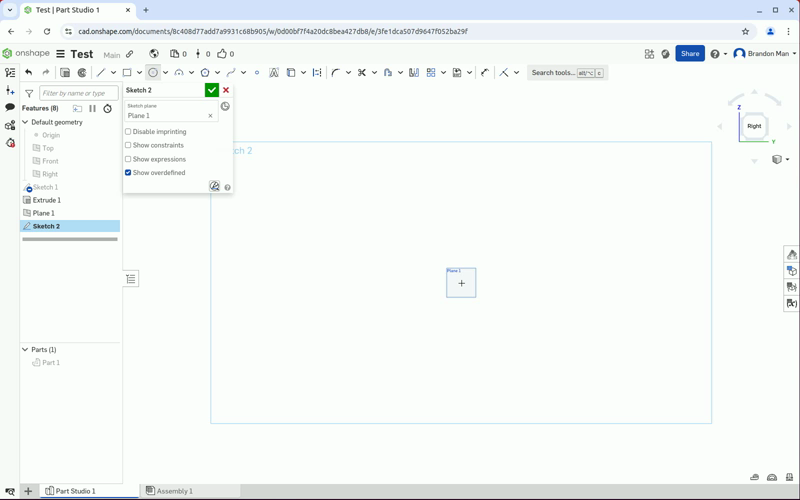
key_up(shift)
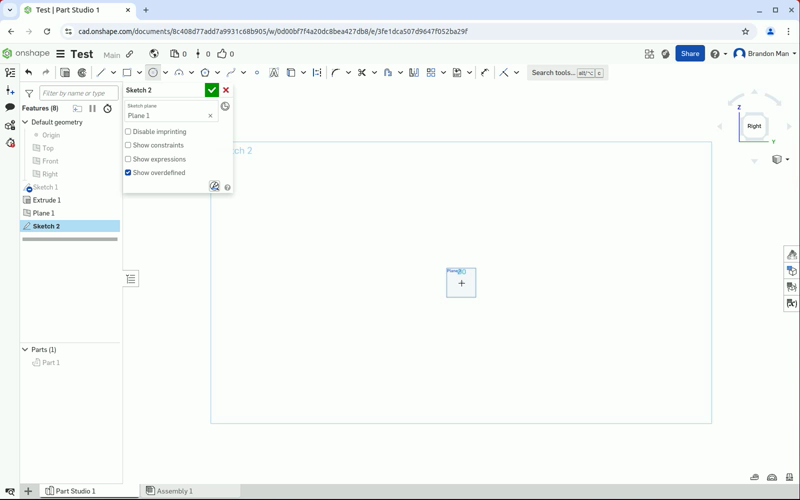
mouse_move(466, 282)
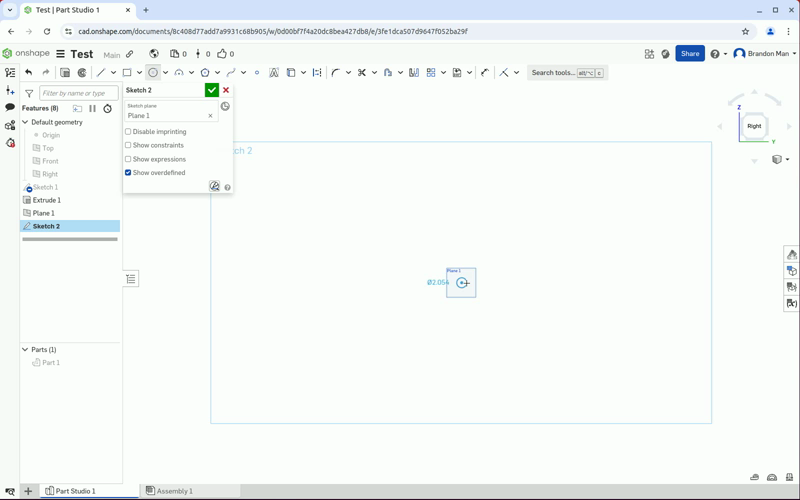
click(466, 282)
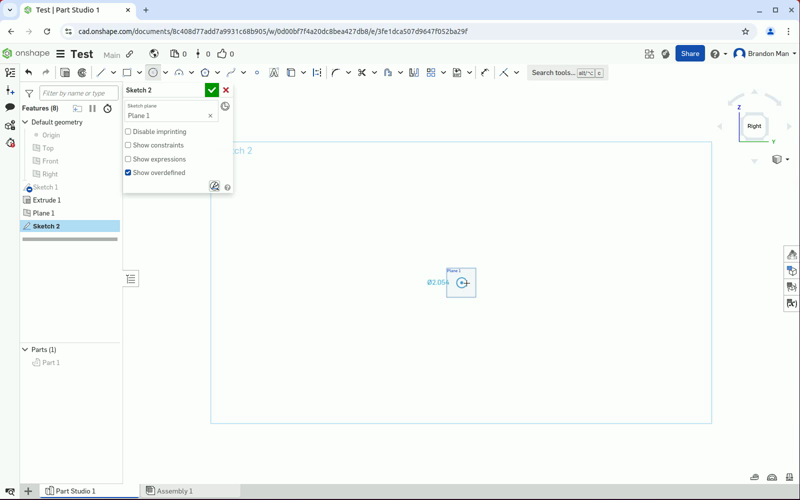
key(esc)
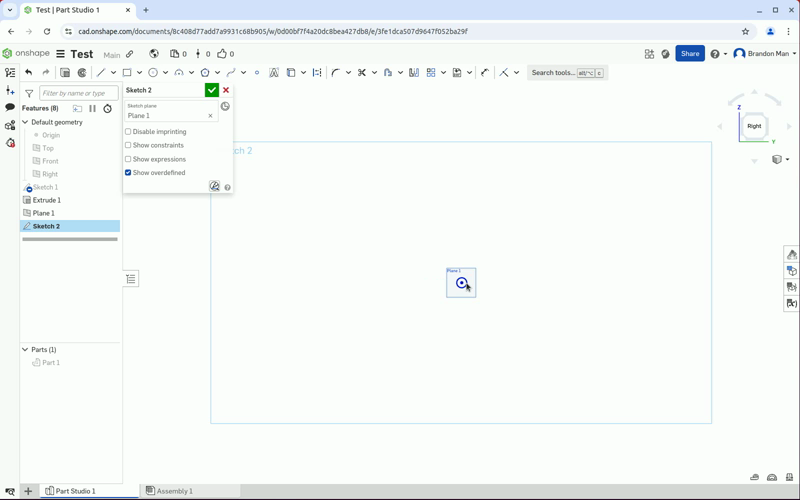
mouse_move(459, 285)
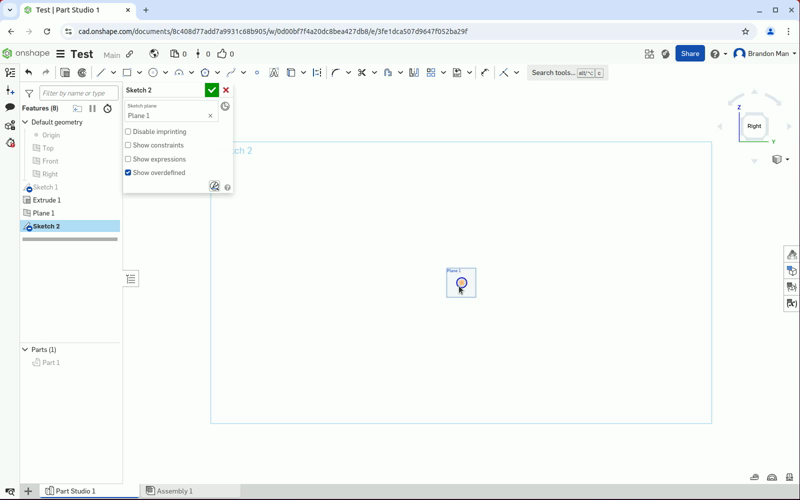
scroll(6)
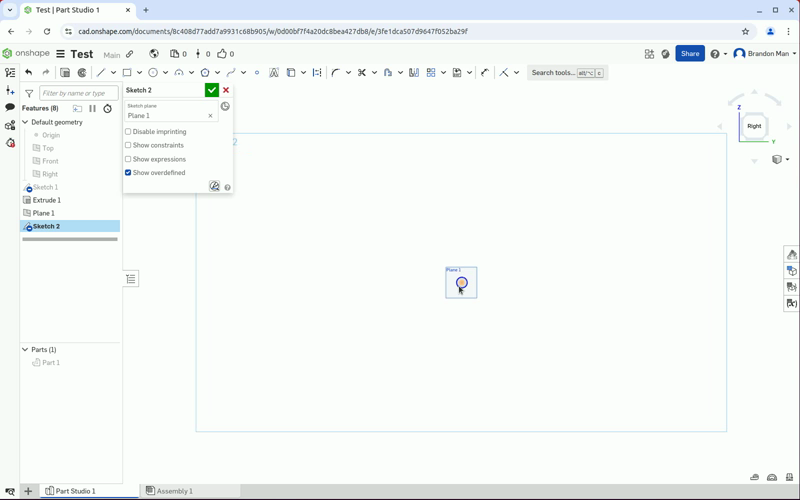
scroll(6)
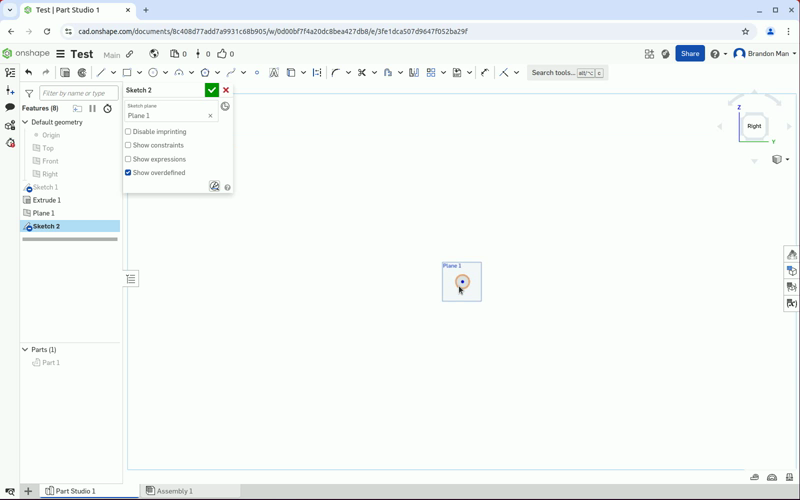
scroll(6)
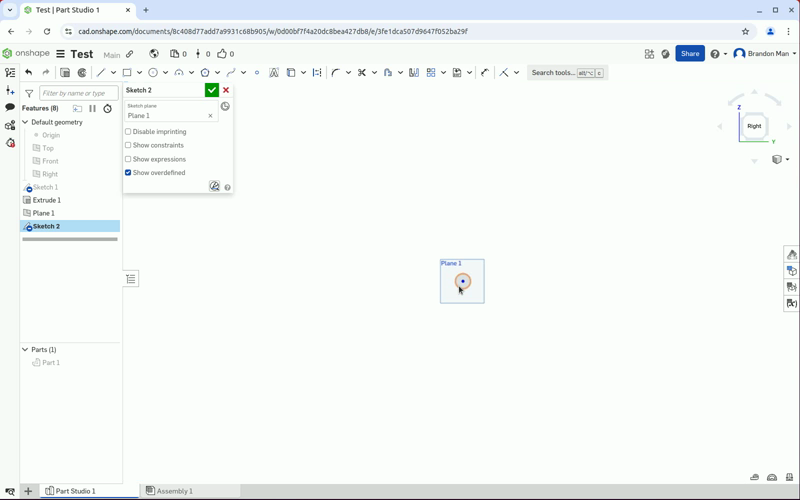
scroll(6)
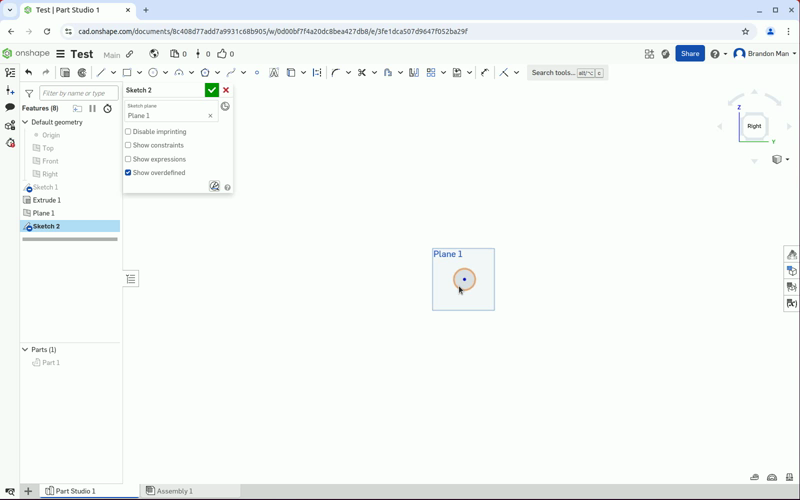
scroll(6)
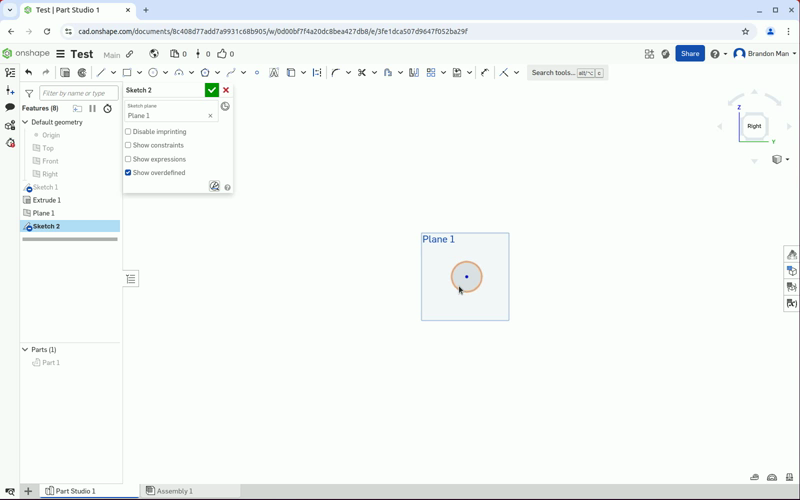
scroll(6)
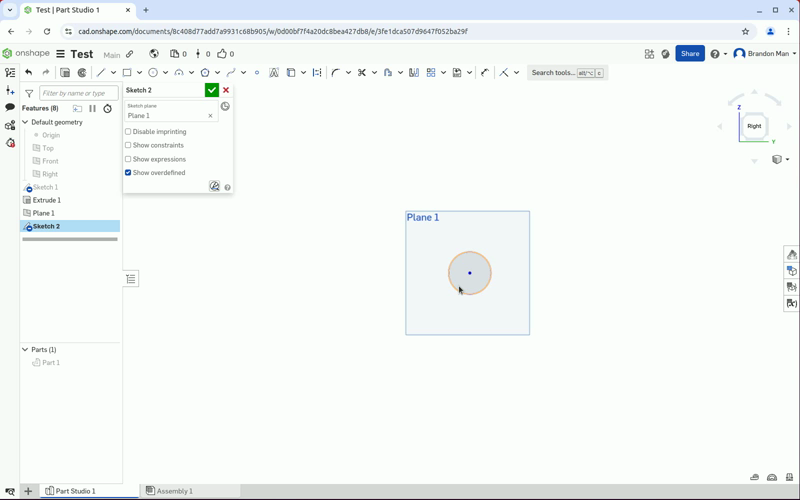
scroll(6)
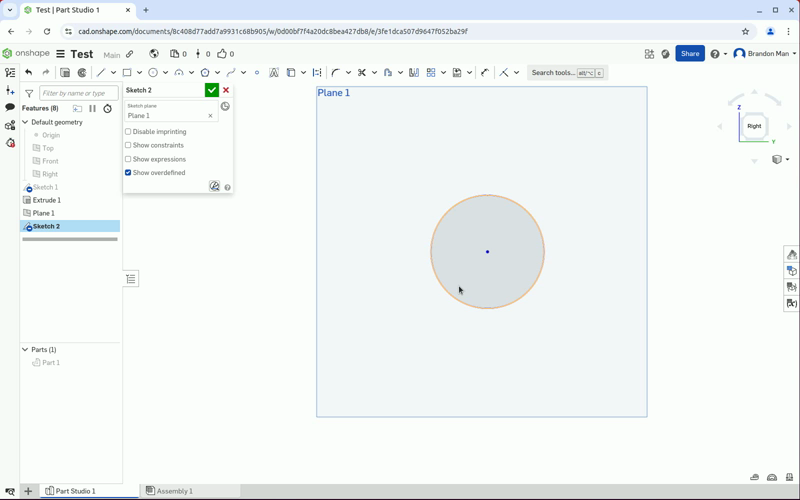
click(459, 285)
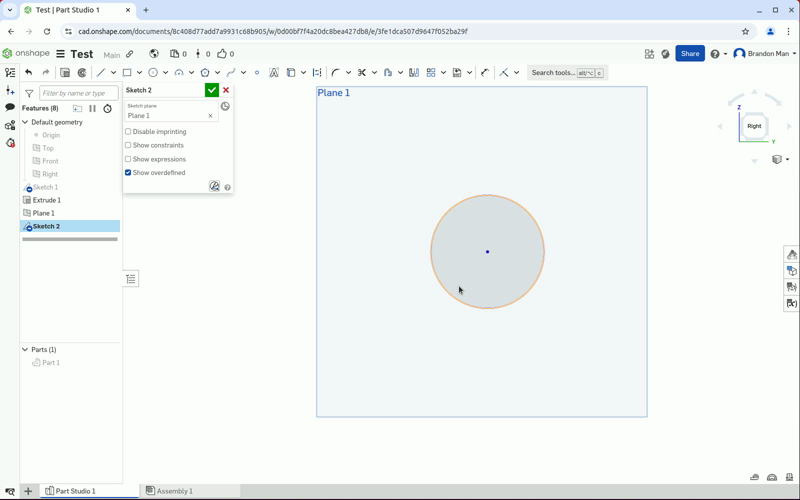
scroll(-6)
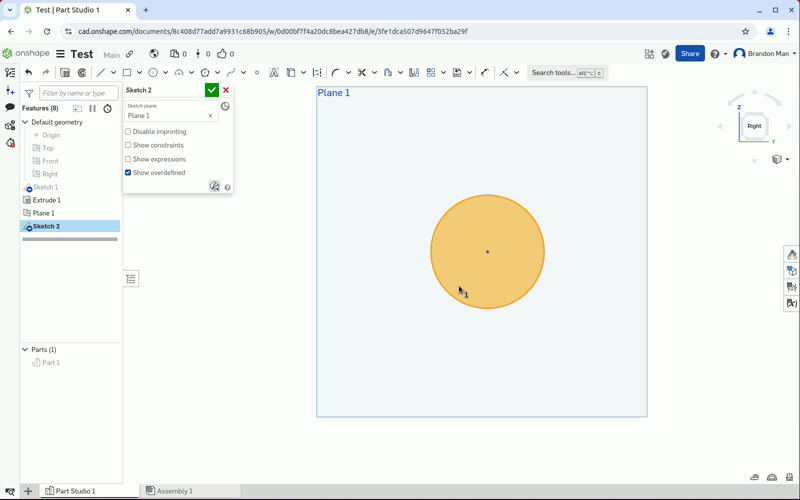
scroll(-6)
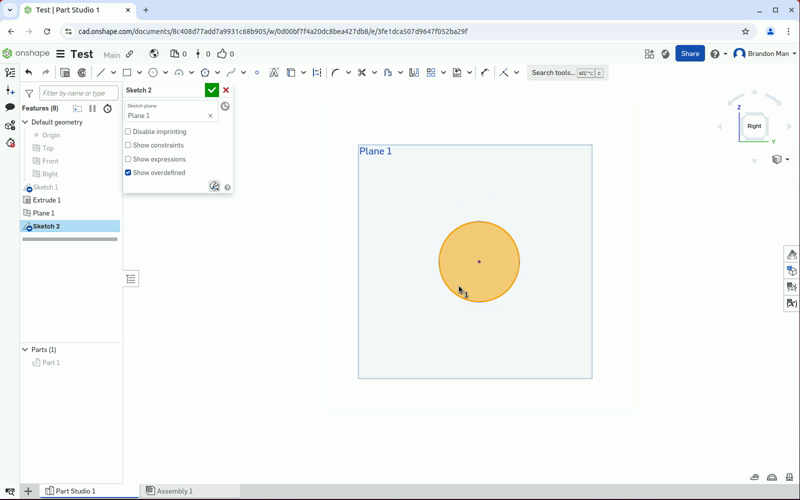
scroll(-6)
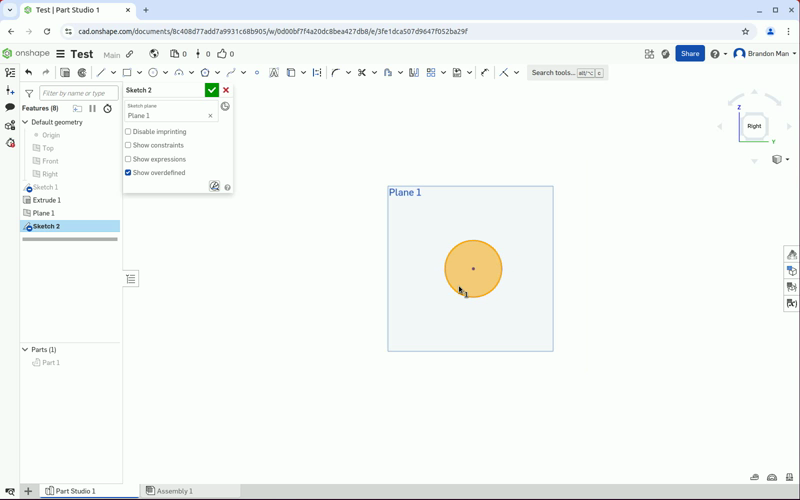
scroll(-6)
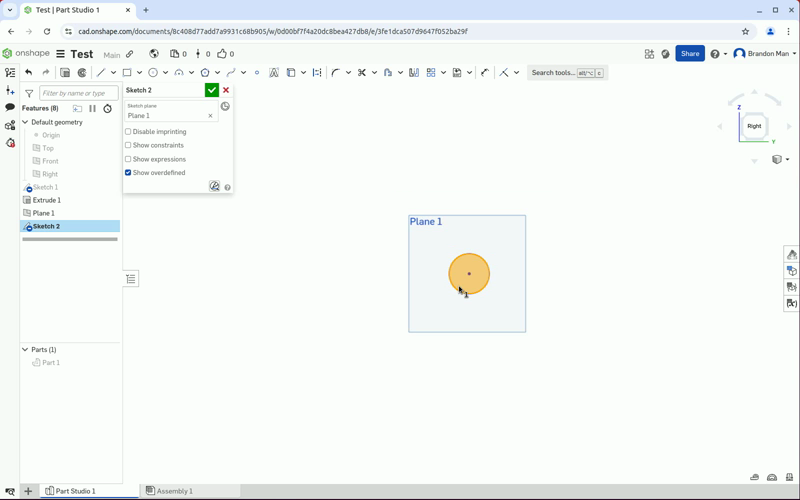
scroll(-6)
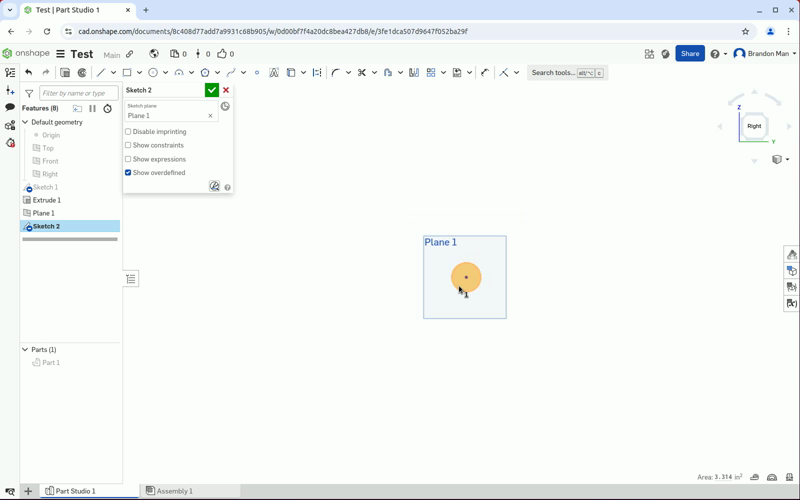
scroll(-6)
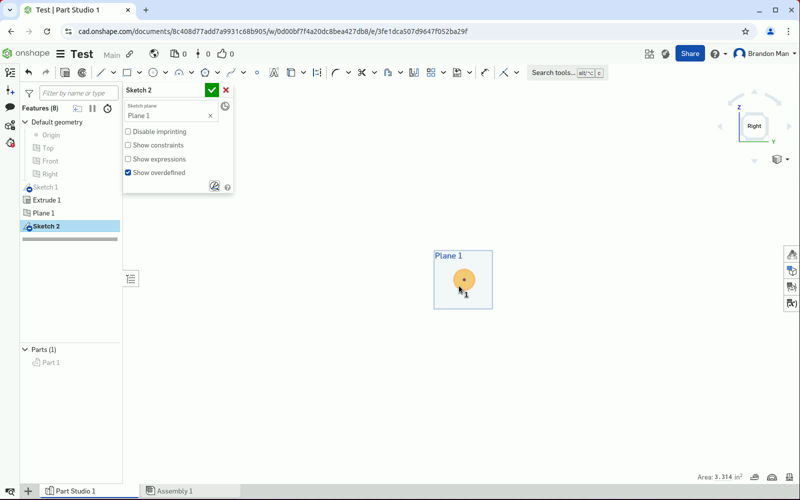
scroll(-6)
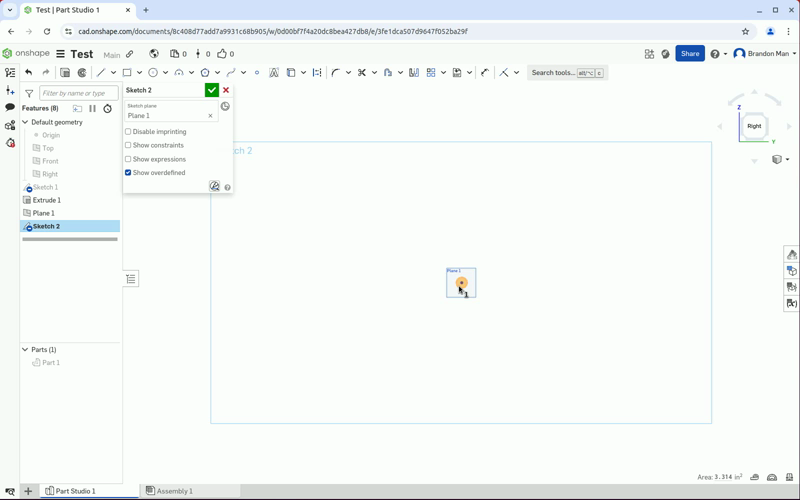
mouse_move(73, 352)
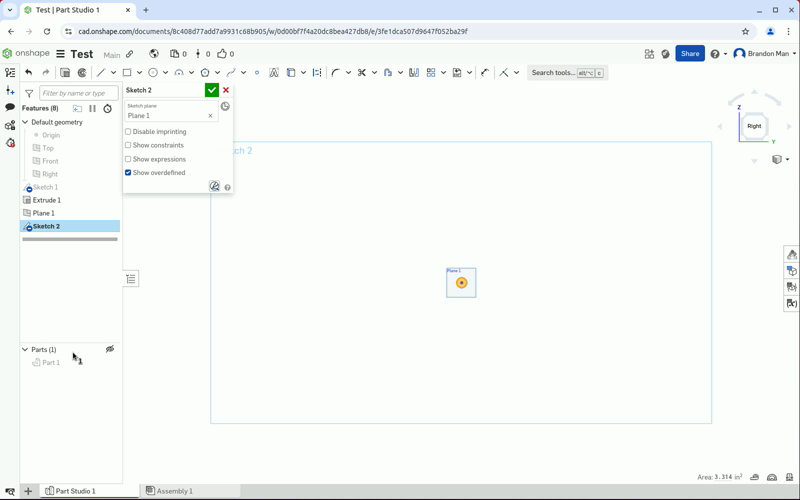
key(shift+y)
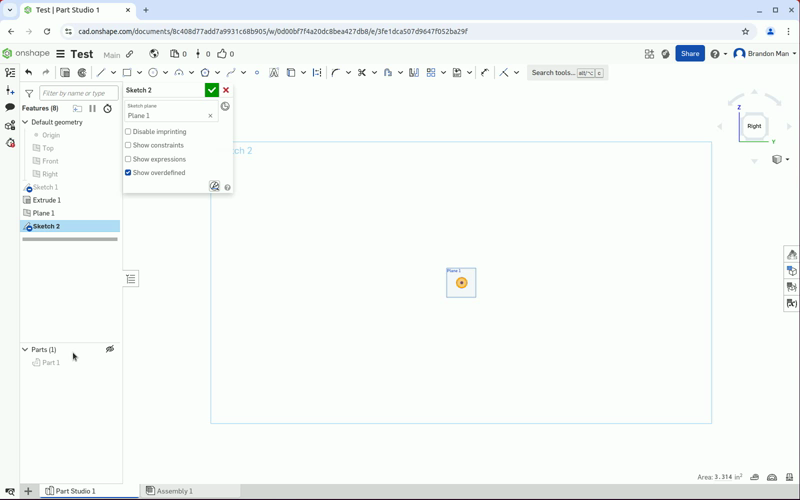
key(shift+e)
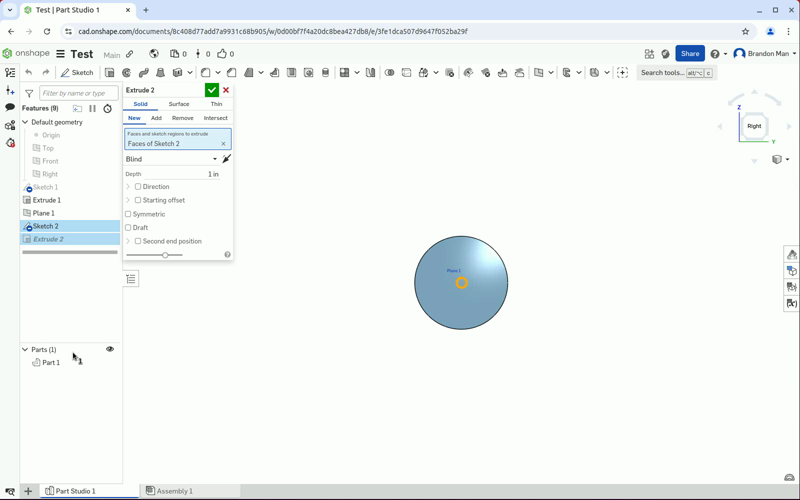
mouse_move(143, 106)
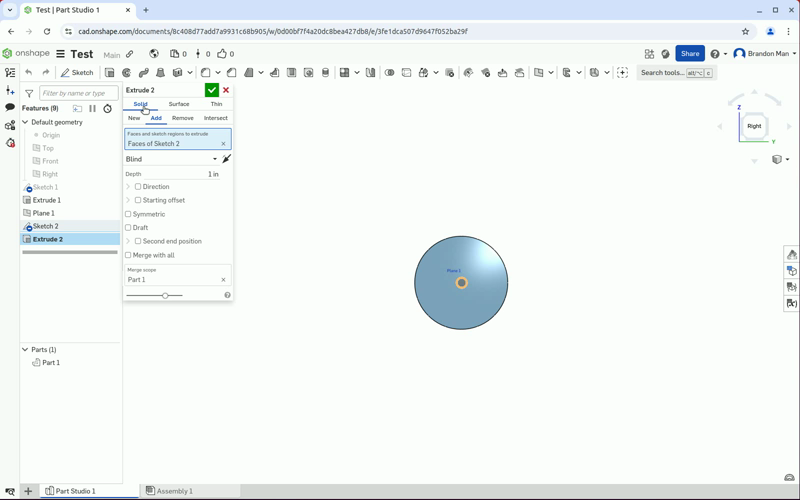
click(143, 106)
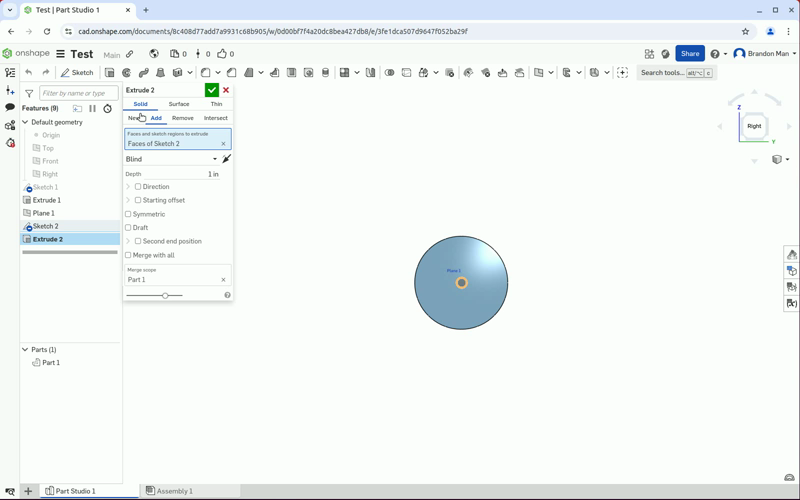
mouse_move(137, 120)
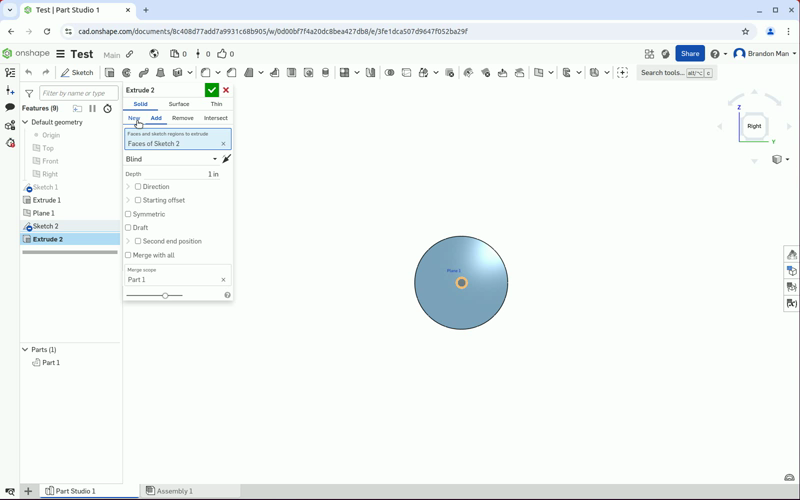
click(137, 120)
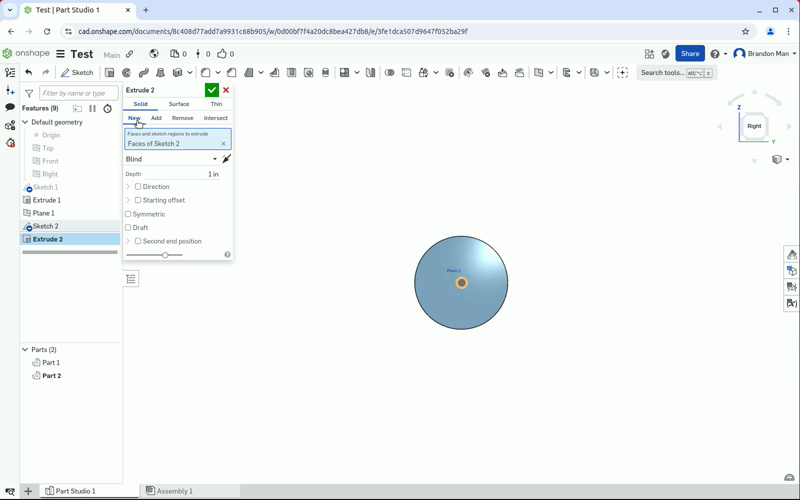
key(tab, 4)
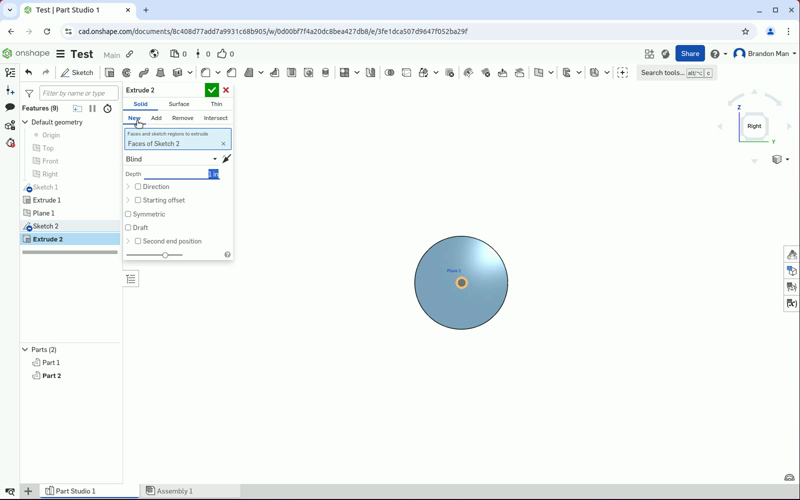
text(9.388)
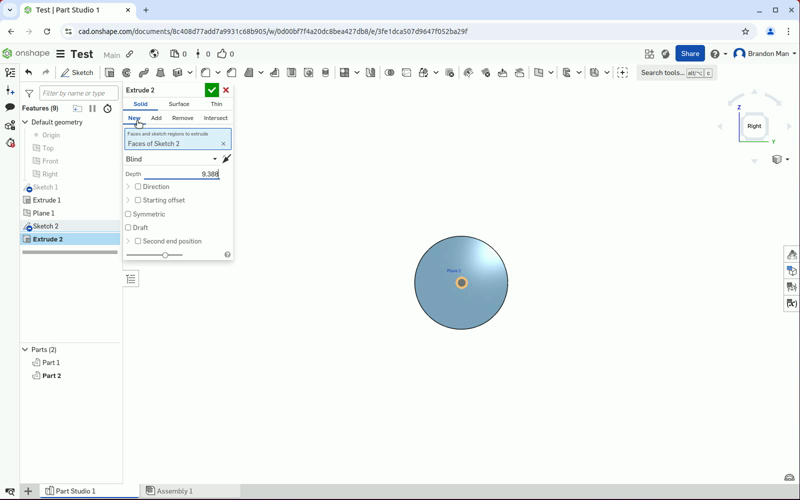
key(enter)
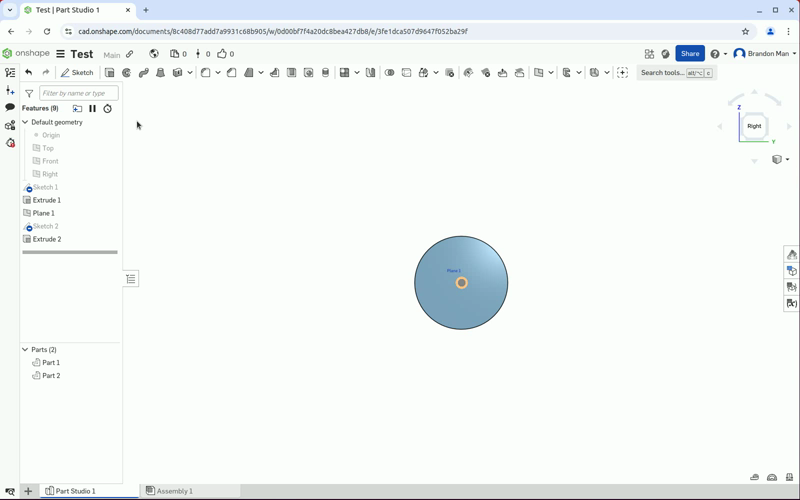
key(shift+h)
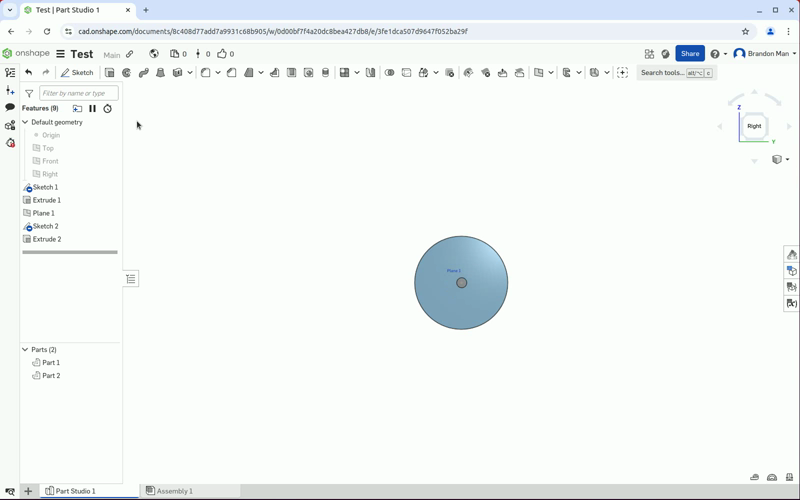
key(shift+h)
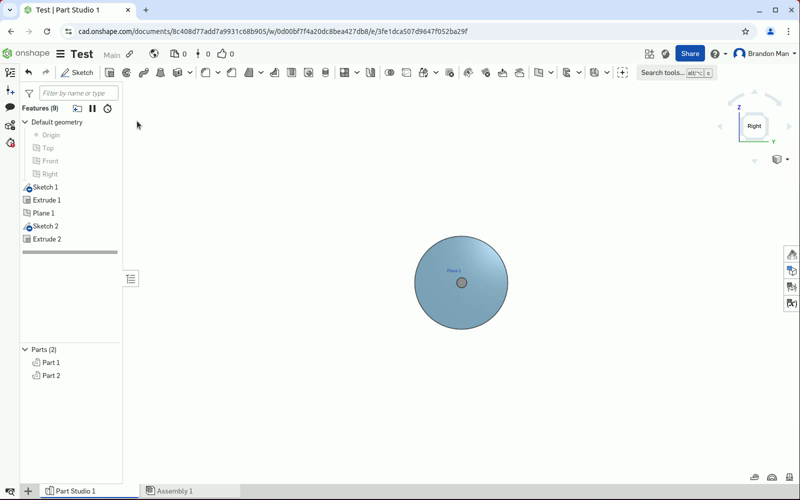
key(shift+7)
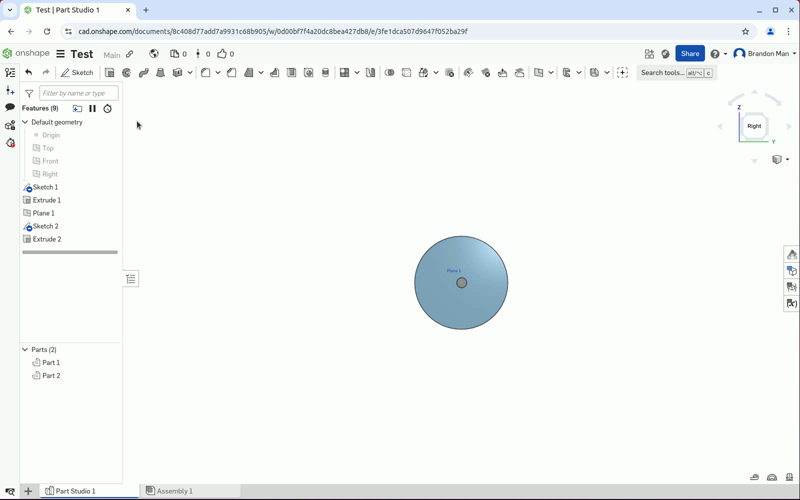
key(right, 2)
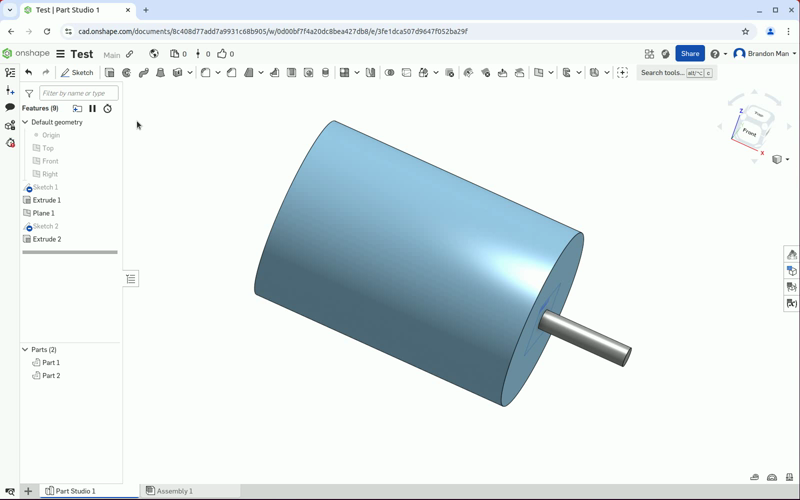
key(down, 2)
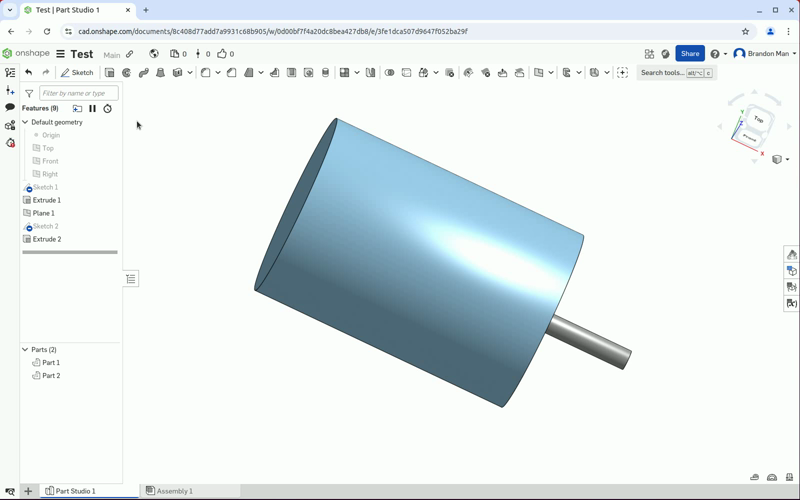
key(up, 2)
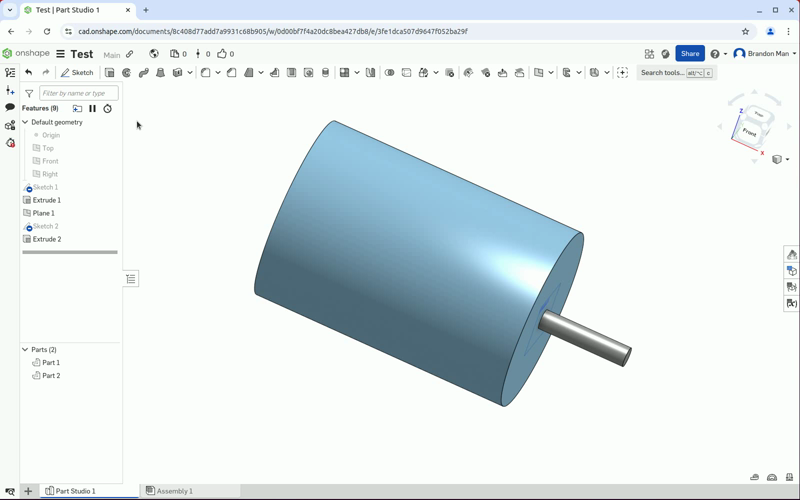
key(left, 2)
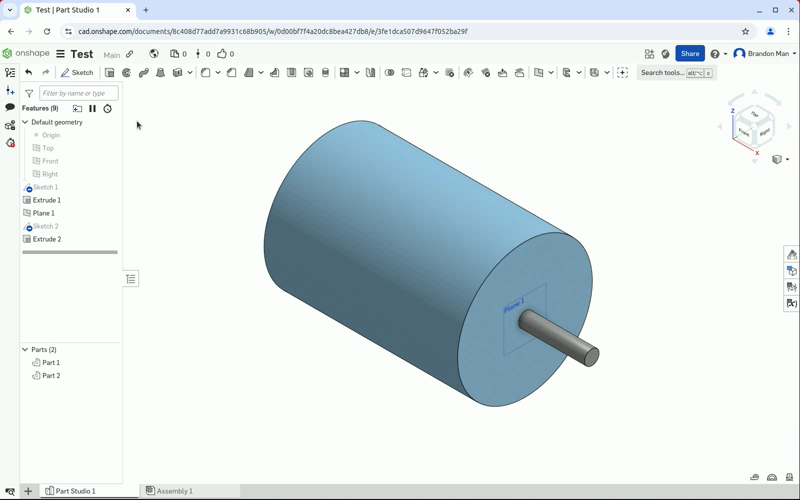
mouse_move(73, 189)
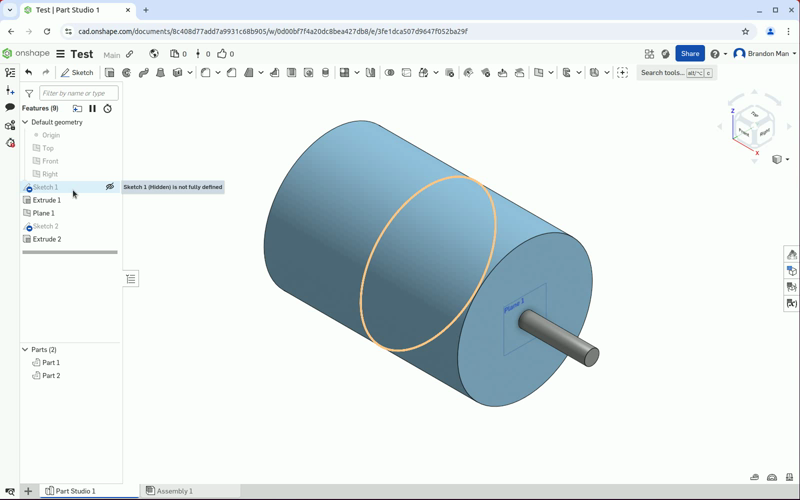
click(73, 189)